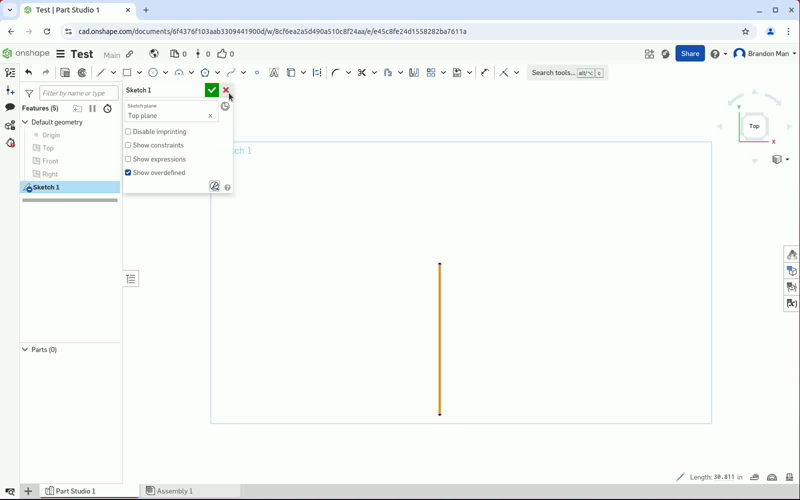
key(shift+h)
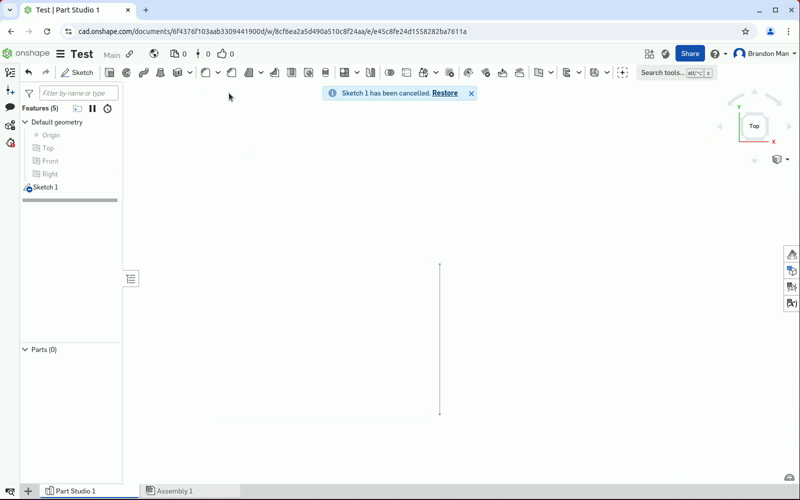
key(shift+s)
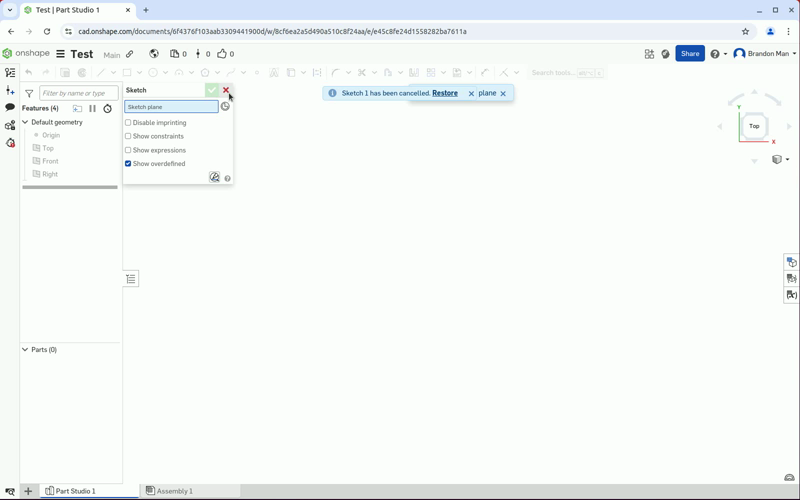
mouse_move(73, 150)
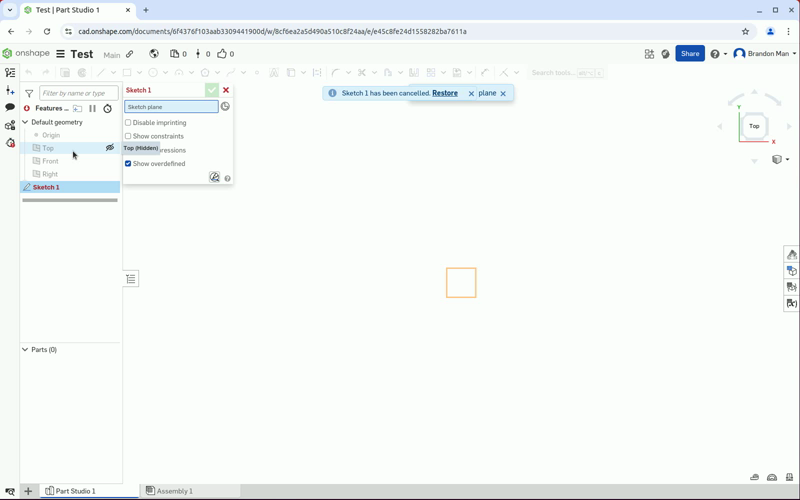
click(73, 150)
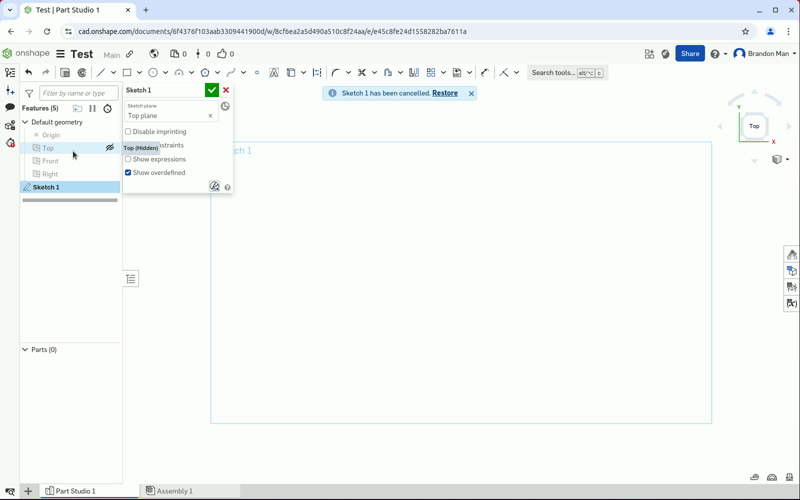
mouse_move(73, 352)
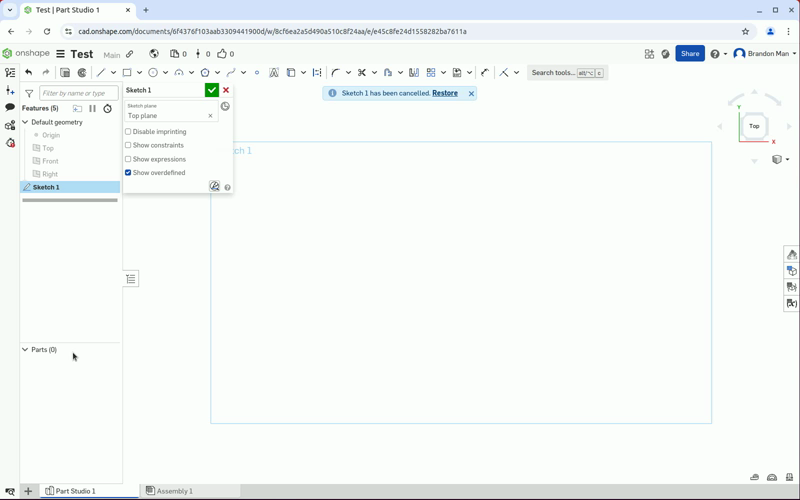
key(y)
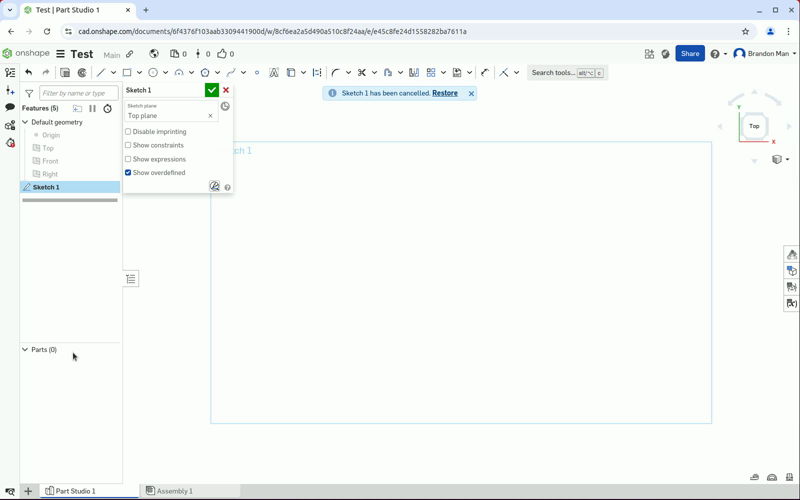
key(l)
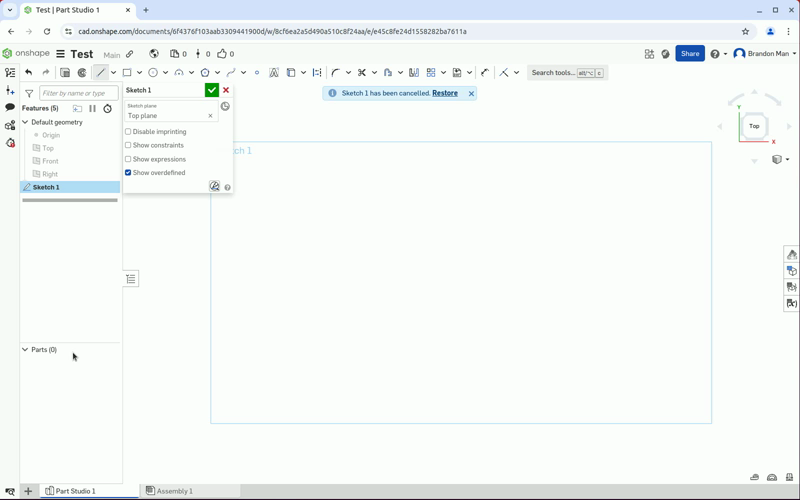
key_down(shift)
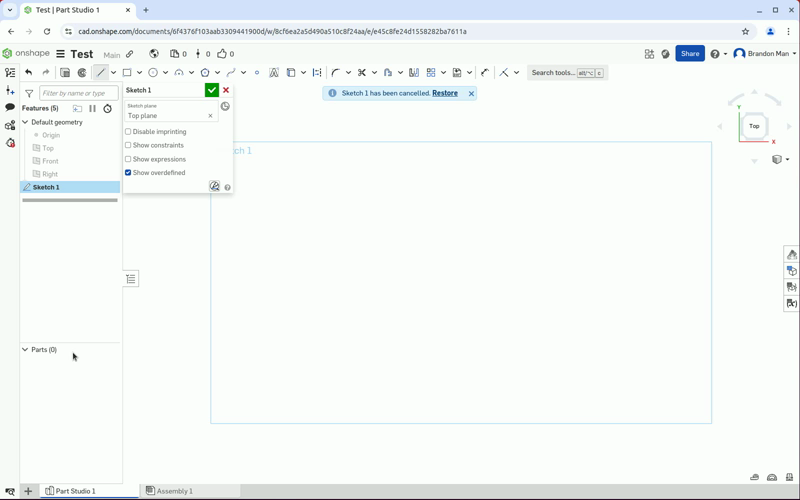
mouse_move(460, 282)
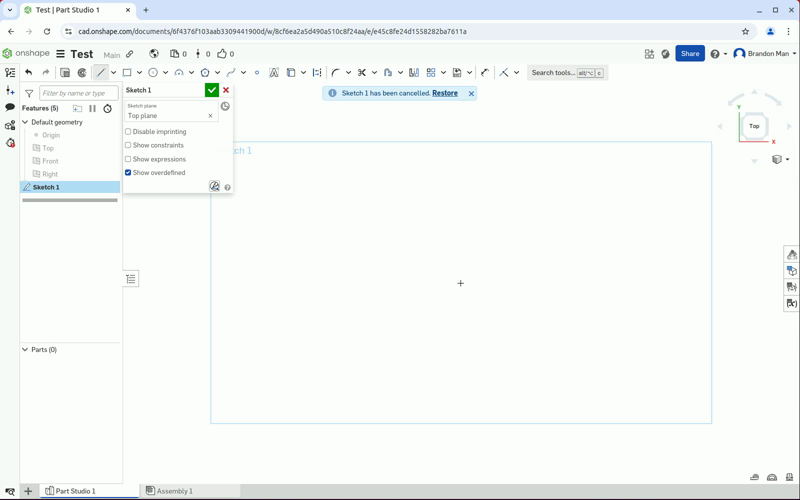
click(460, 282)
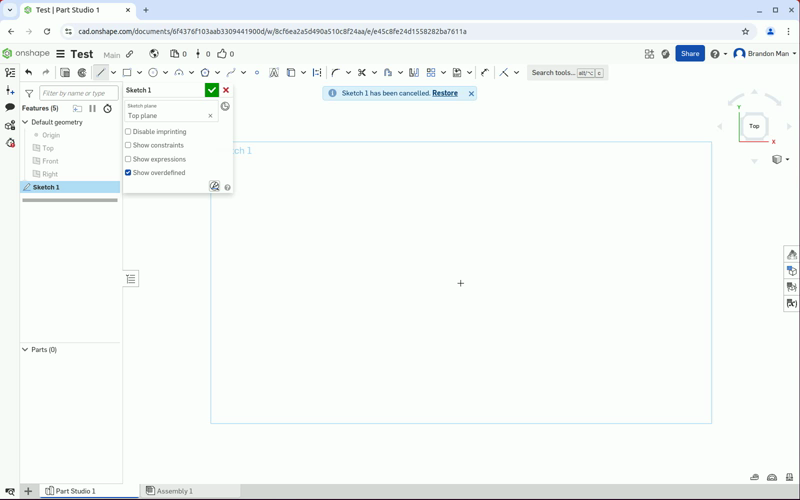
key_up(shift)
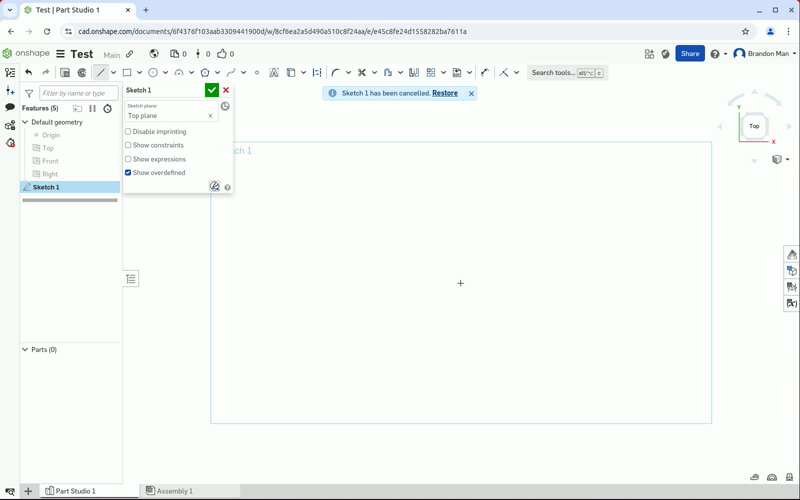
key_down(shift)
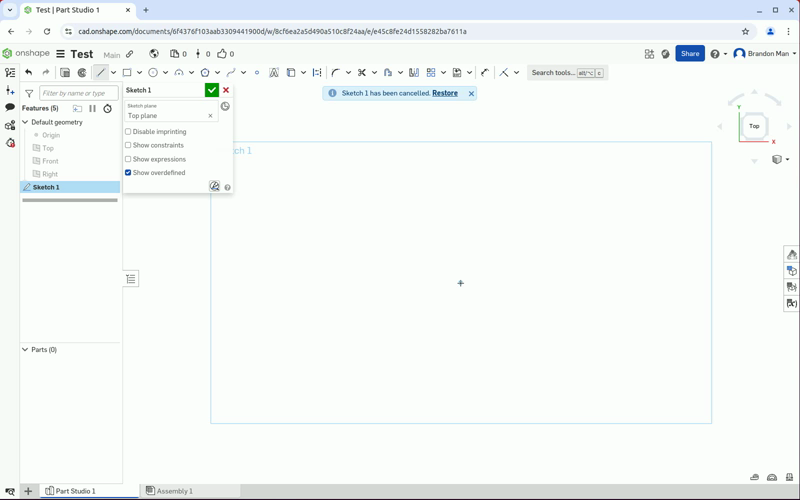
mouse_move(558, 339)
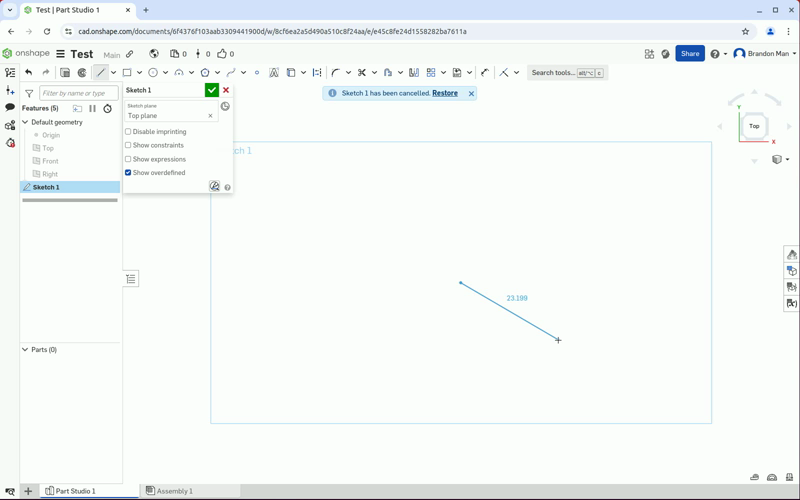
click(558, 339)
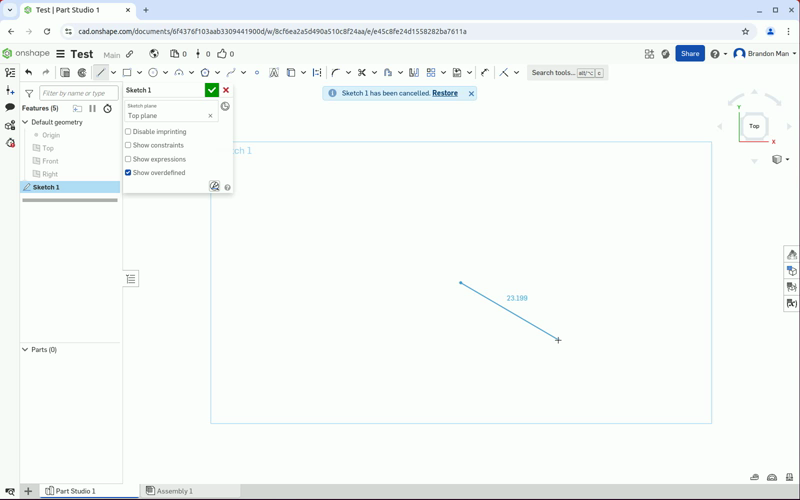
key_up(shift)
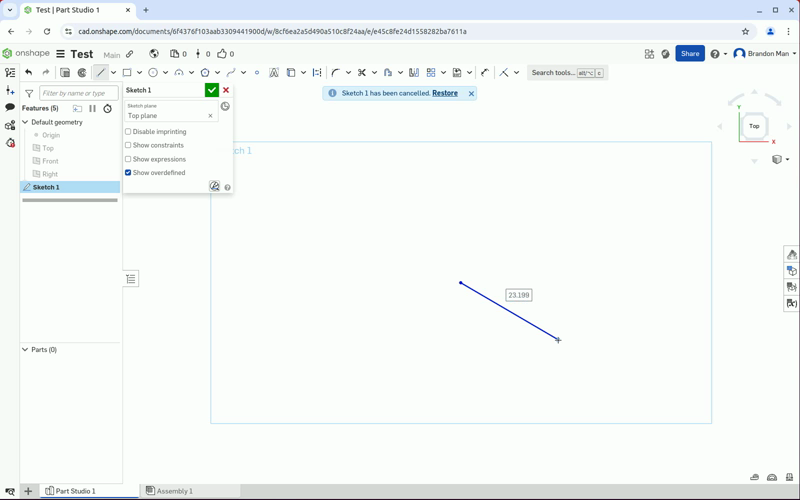
key(esc)
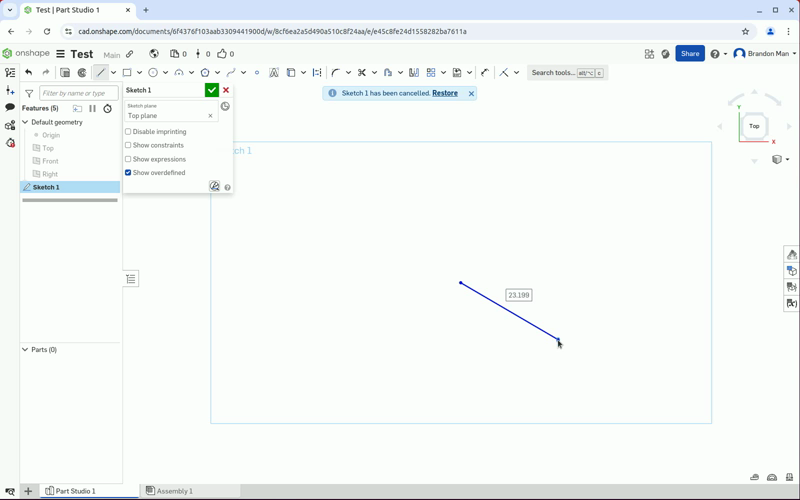
key(a)
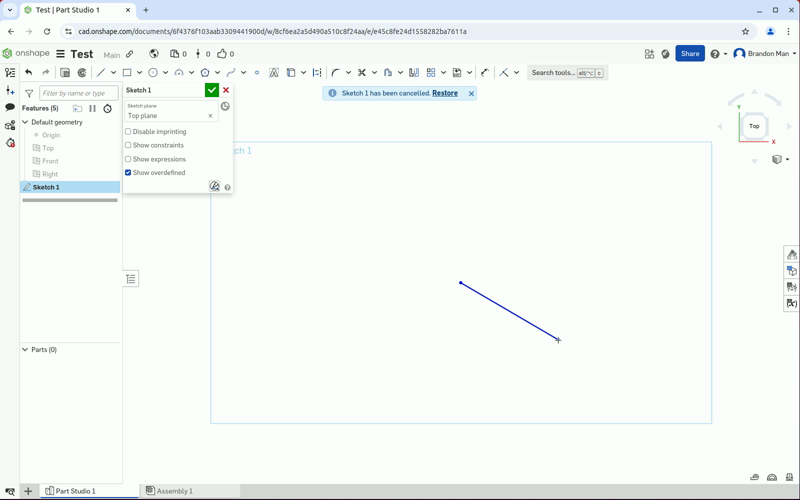
mouse_move(558, 339)
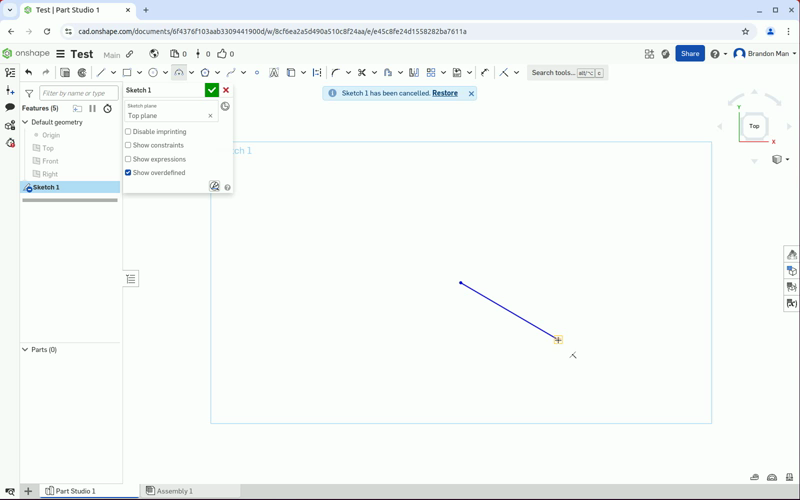
click(558, 339)
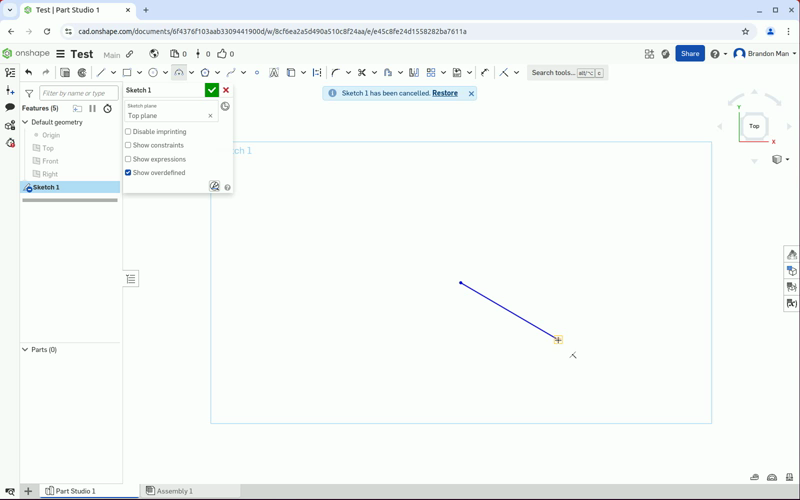
key_down(shift)
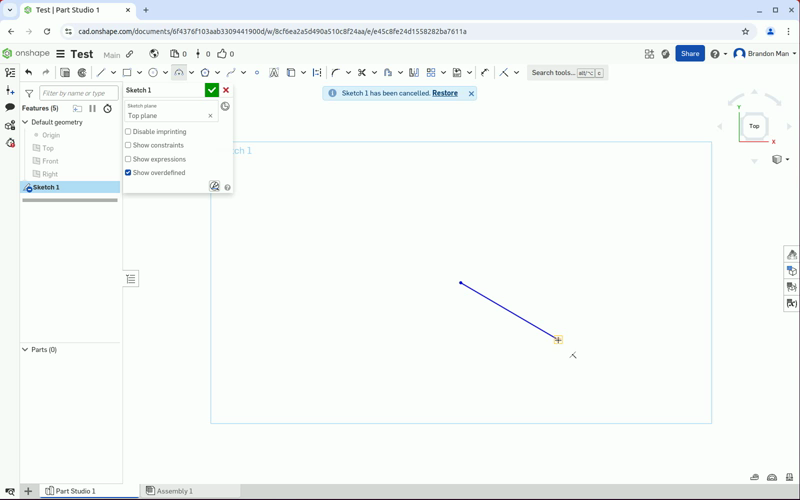
mouse_move(460, 170)
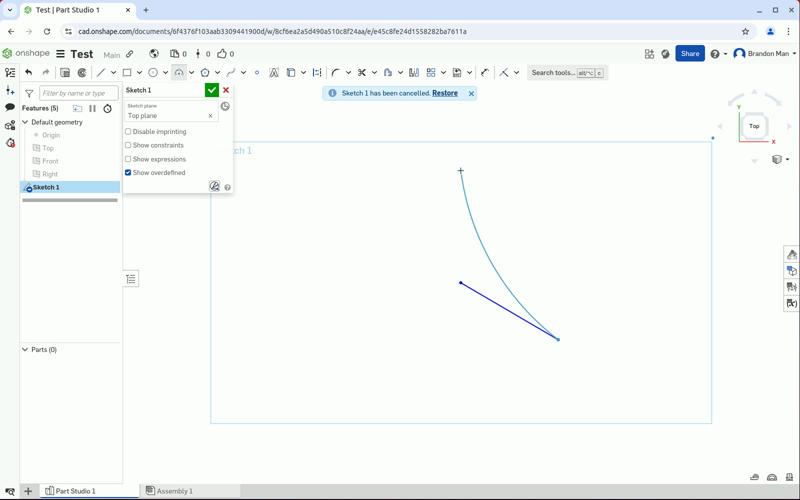
click(460, 170)
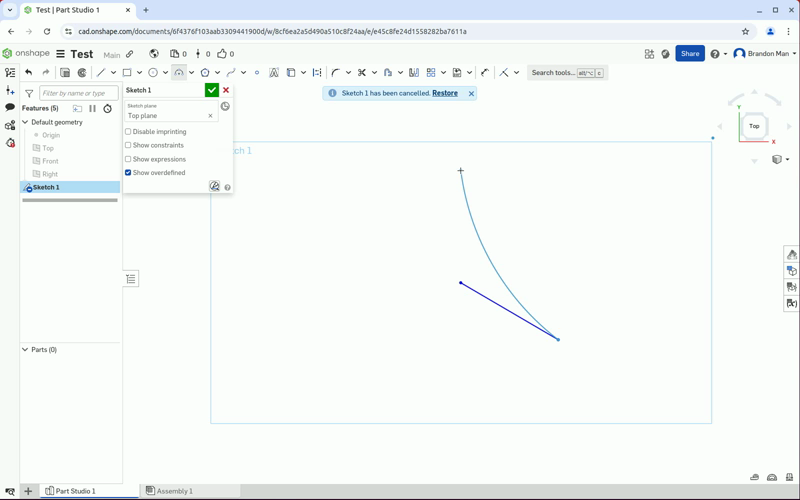
mouse_move(558, 227)
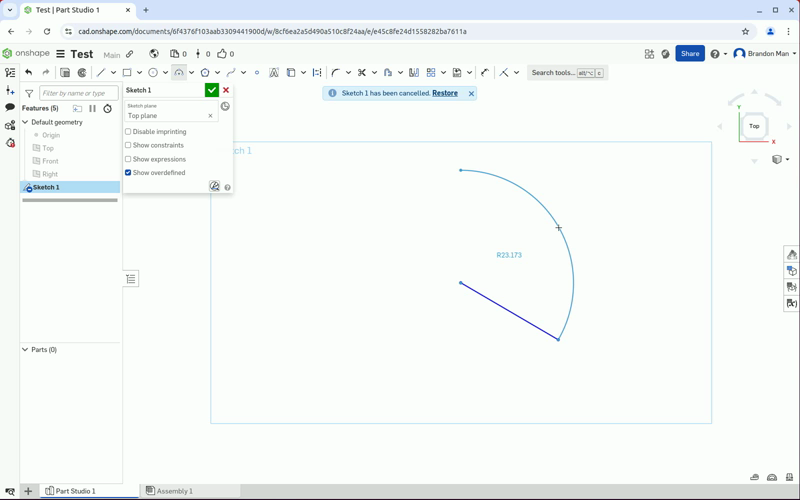
click(558, 227)
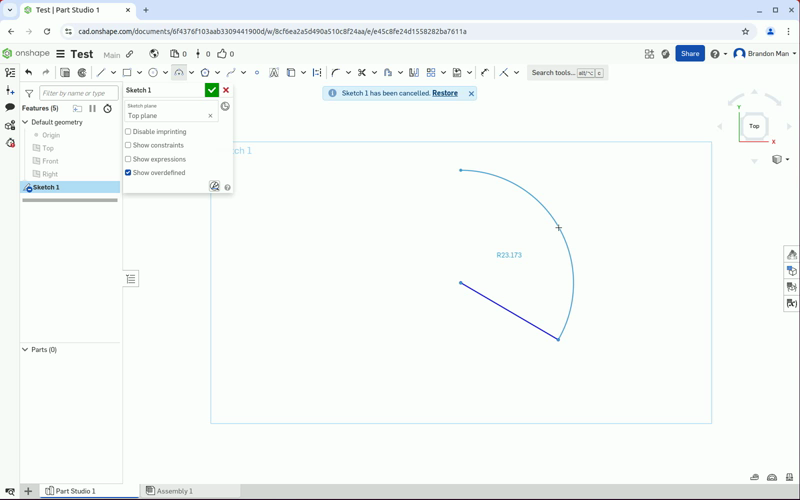
key_up(shift)
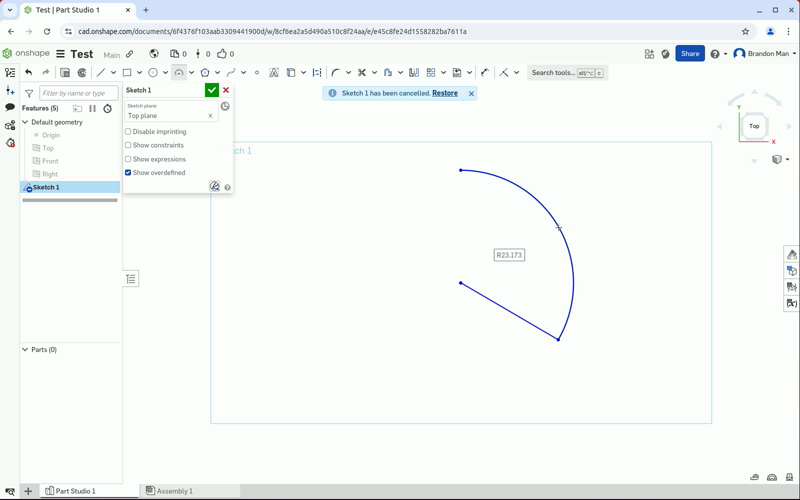
key(esc)
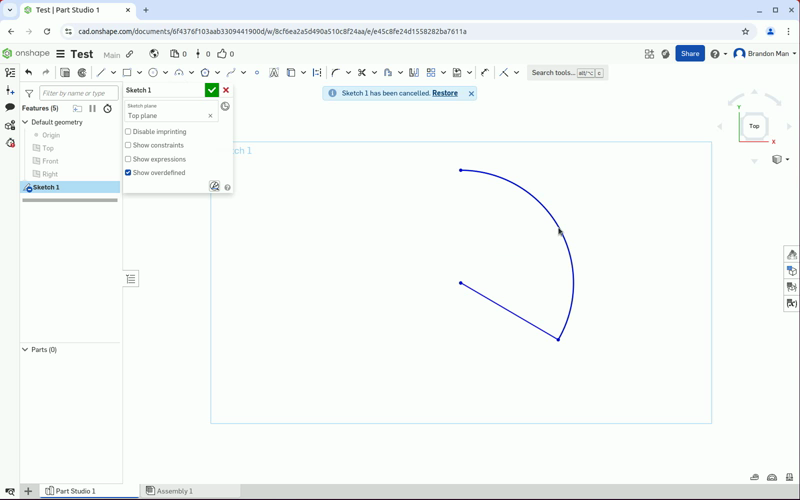
key(l)
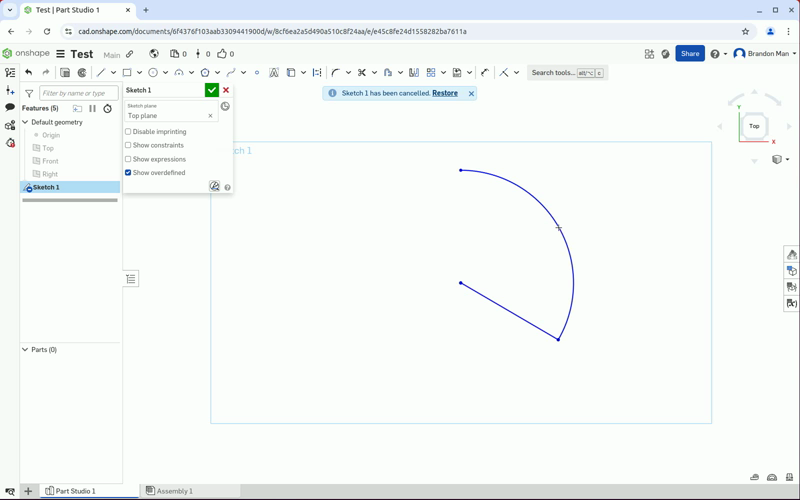
mouse_move(460, 170)
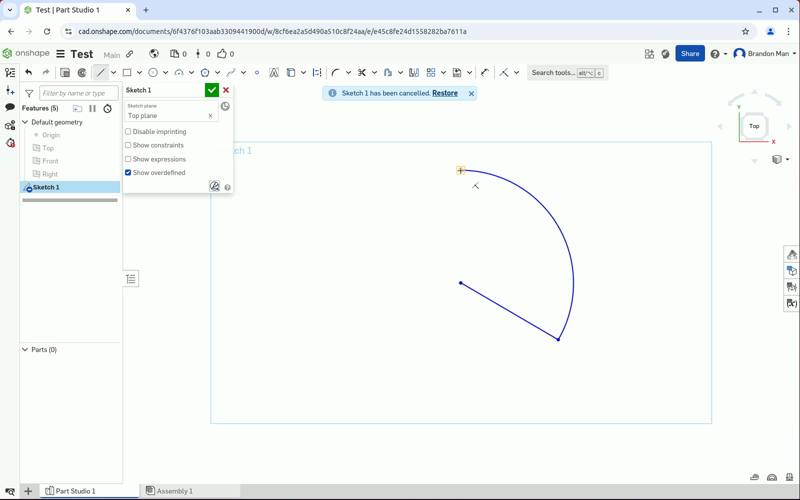
click(460, 170)
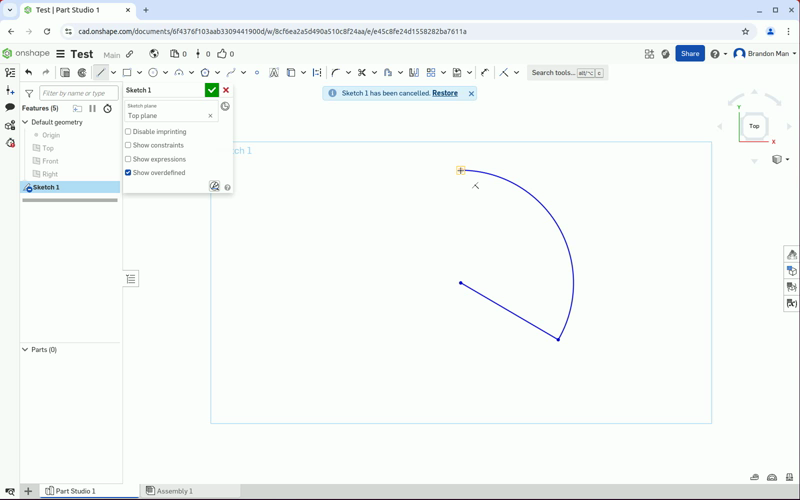
key_down(shift)
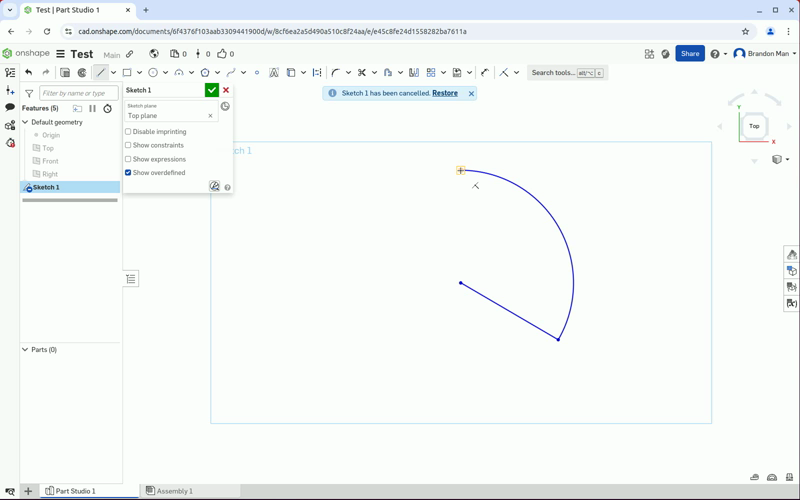
mouse_move(460, 282)
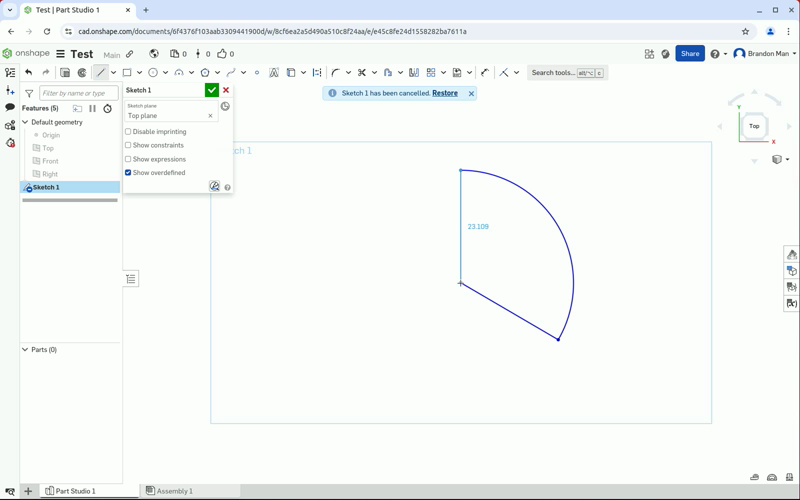
scroll(6)
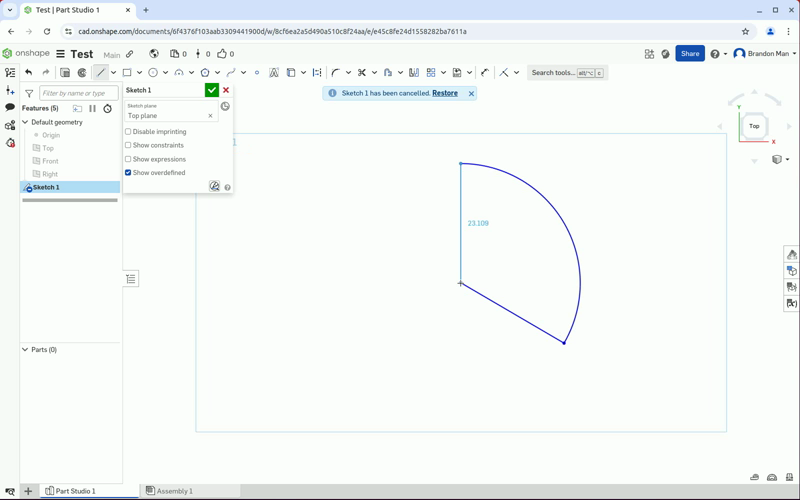
scroll(6)
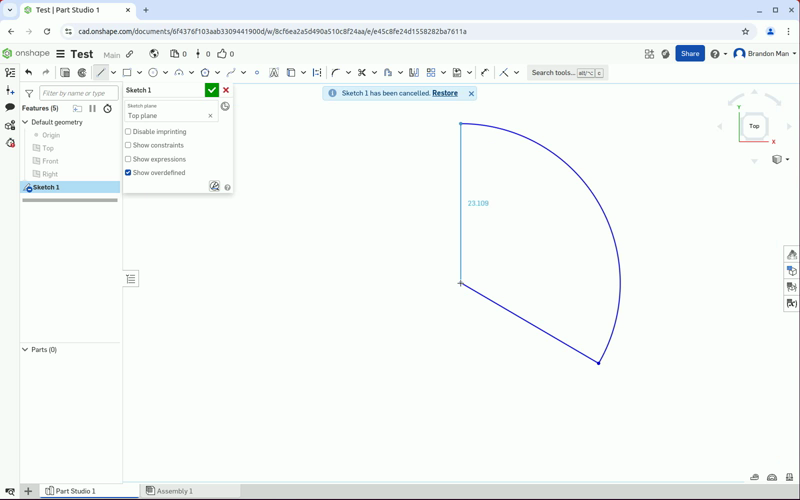
scroll(6)
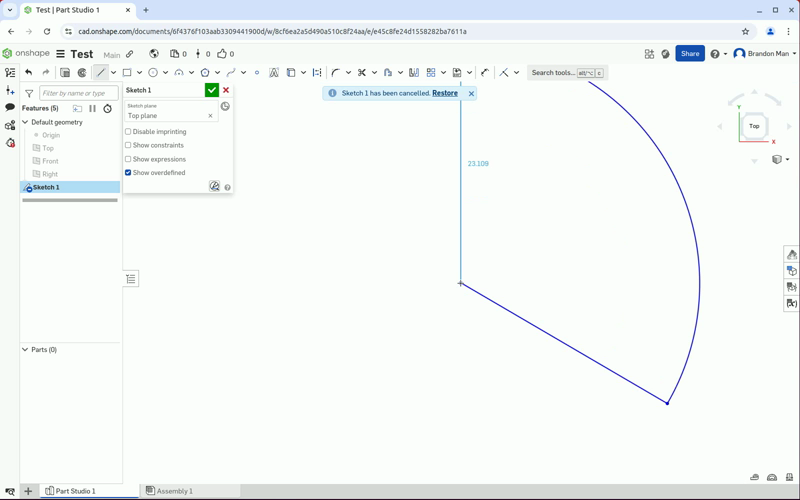
scroll(6)
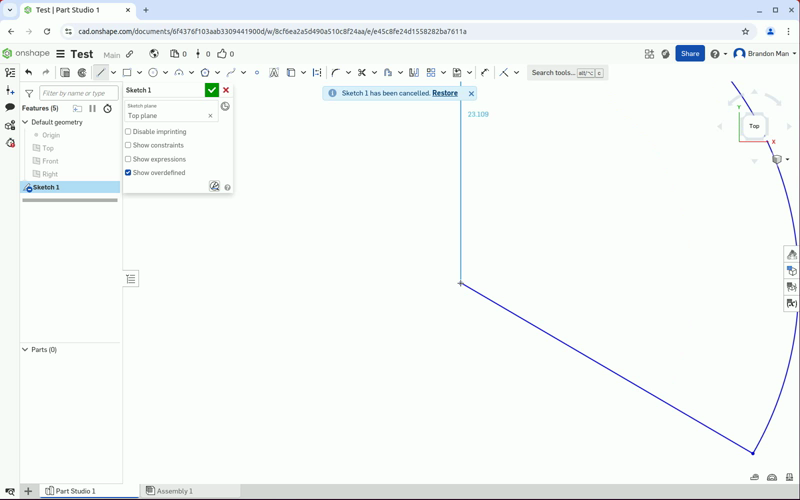
scroll(6)
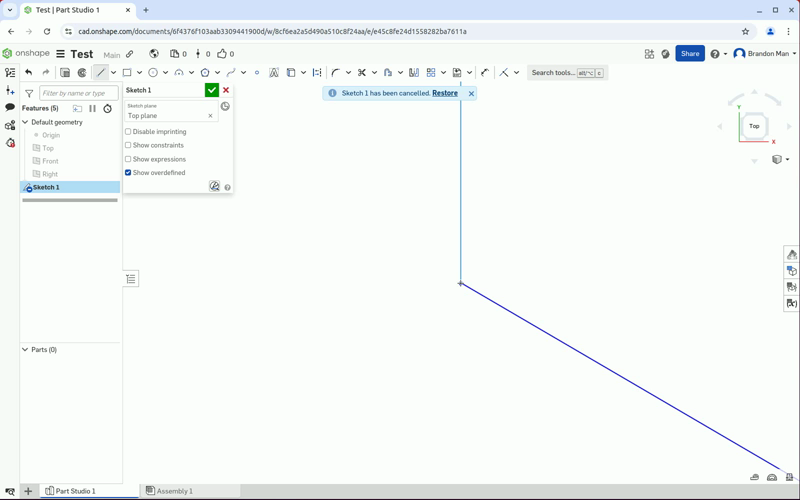
scroll(6)
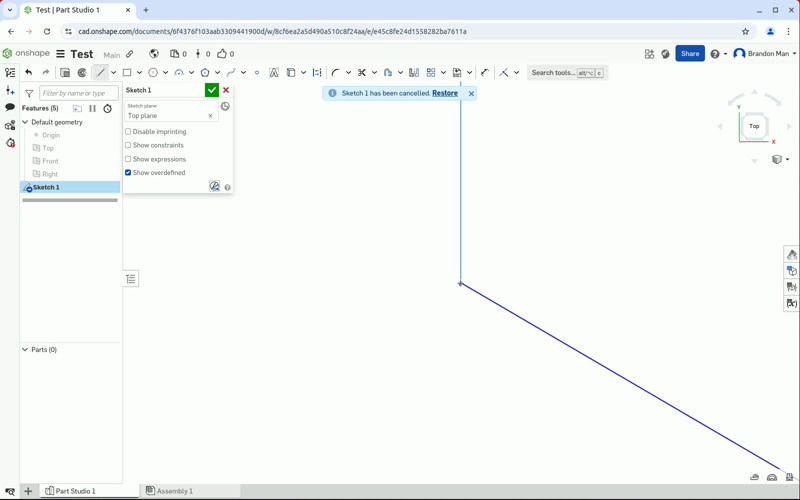
scroll(6)
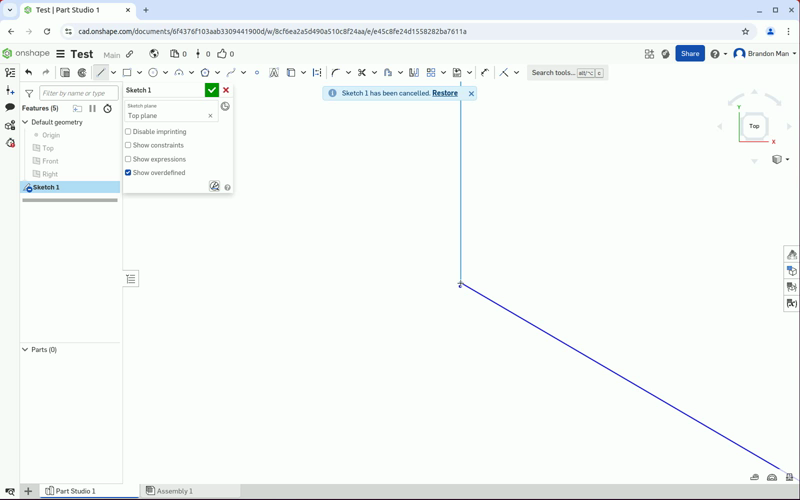
key_up(shift)
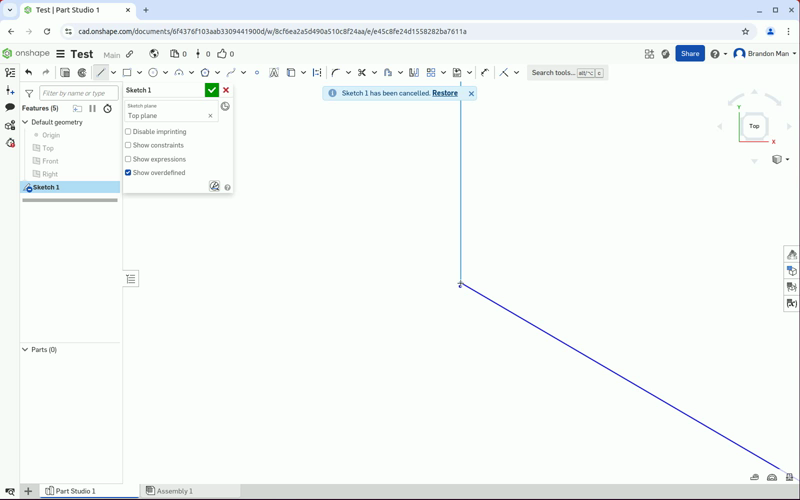
click(460, 282)
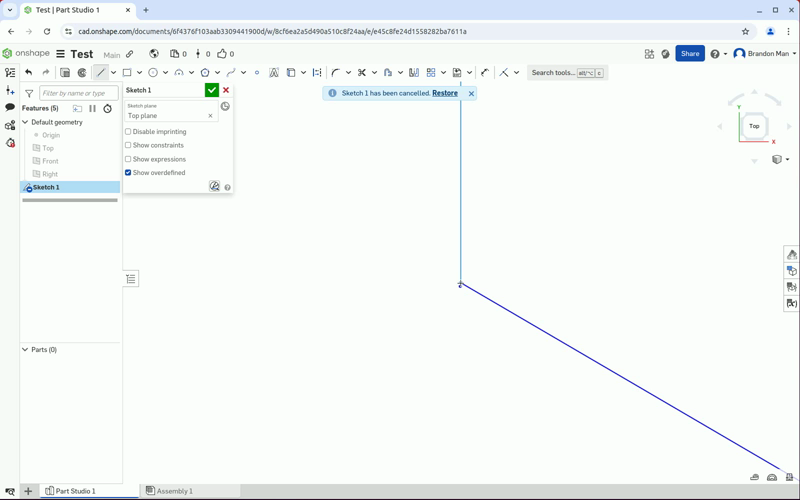
scroll(-6)
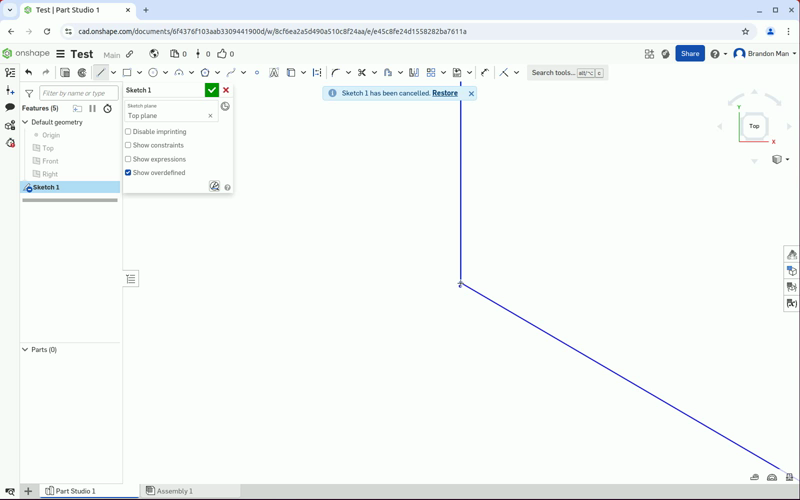
scroll(-6)
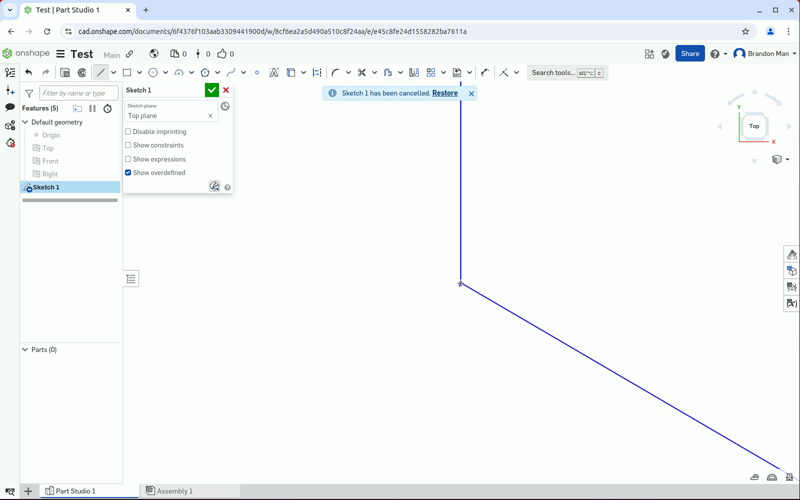
scroll(-6)
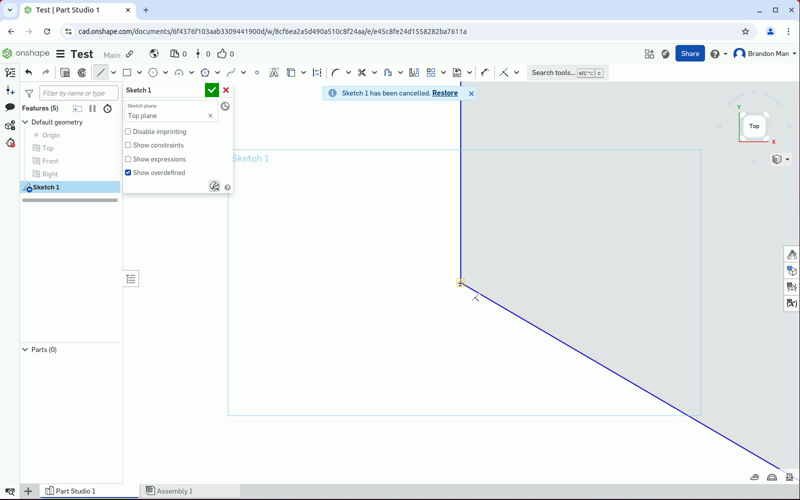
scroll(-6)
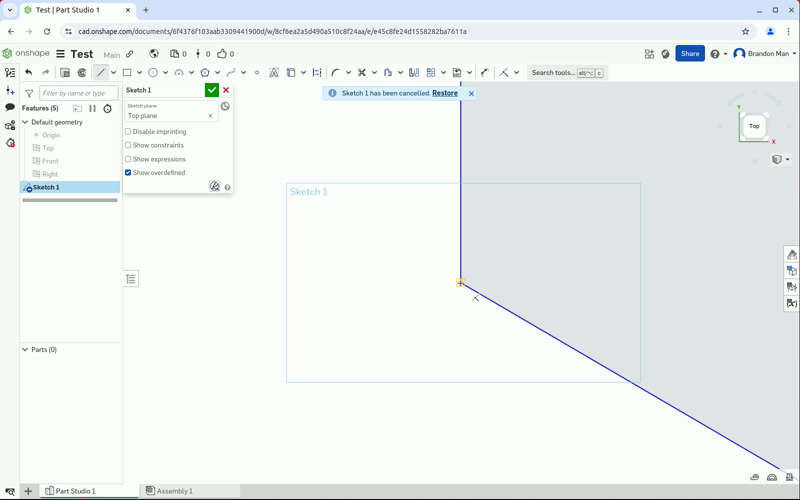
scroll(-6)
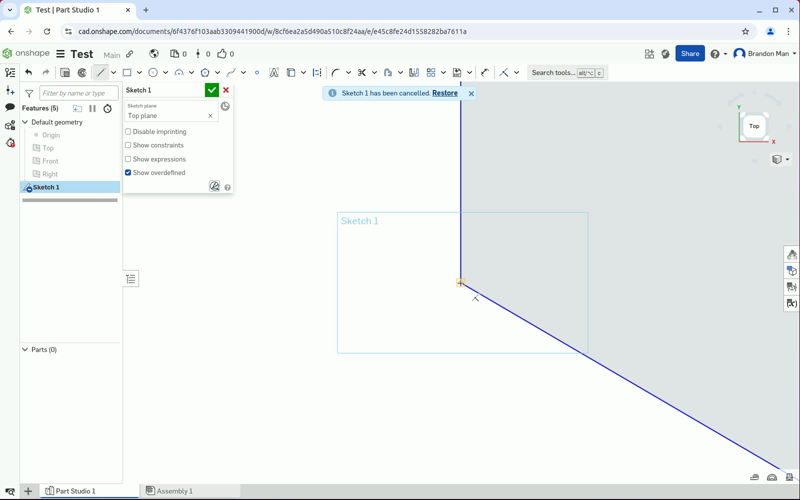
scroll(-6)
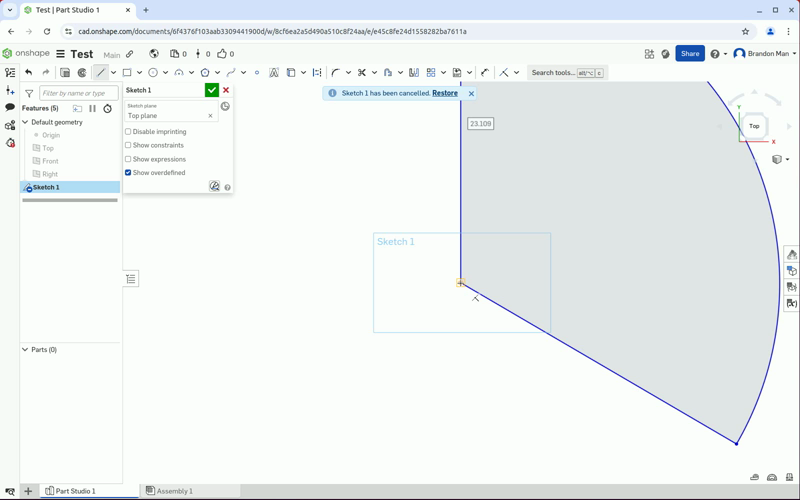
scroll(-6)
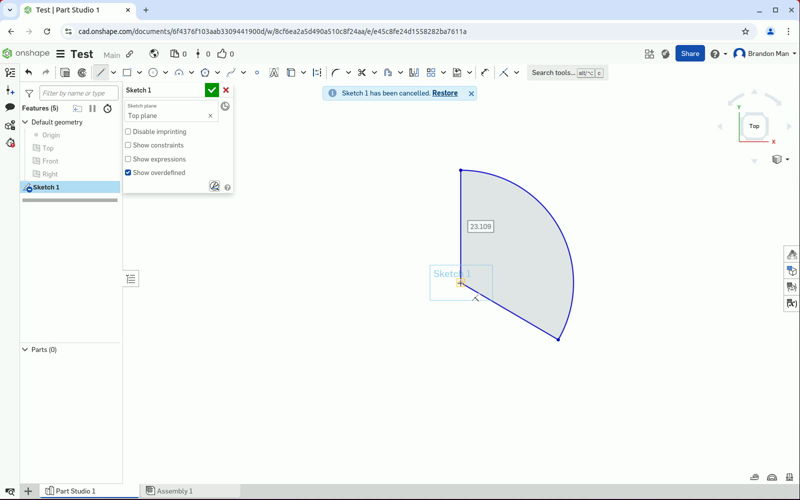
key(esc)
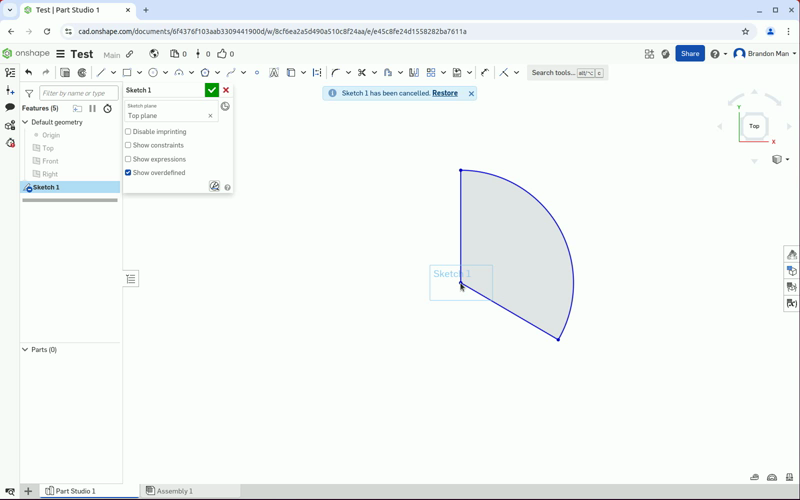
mouse_move(519, 305)
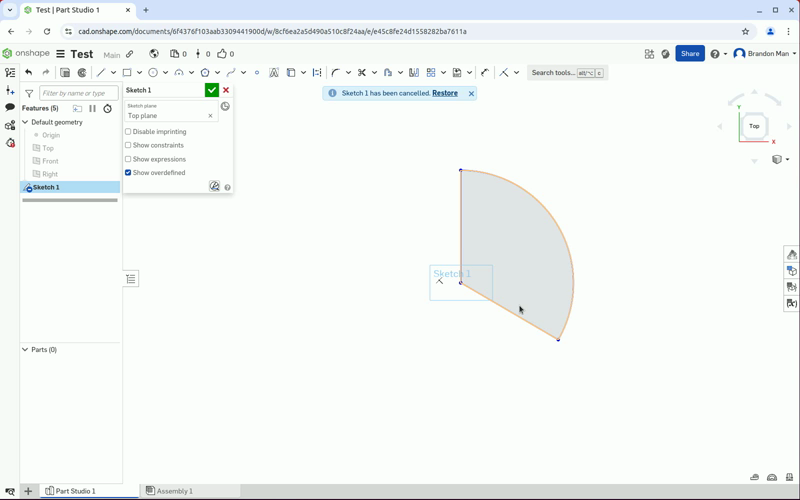
click(519, 305)
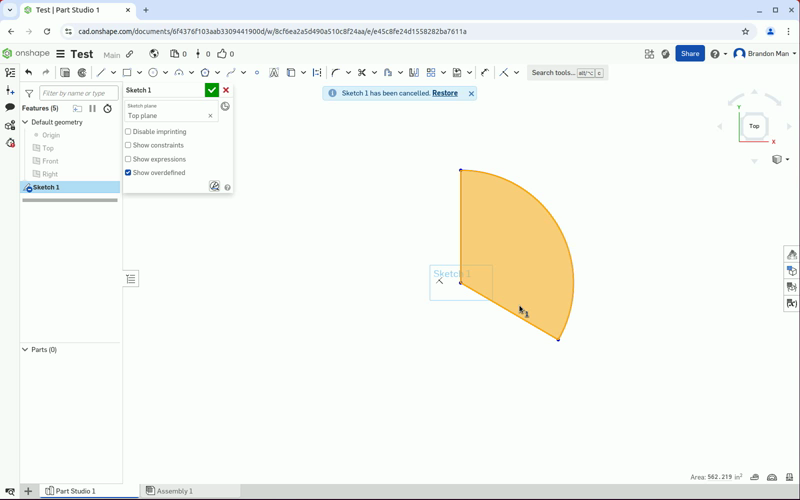
mouse_move(73, 352)
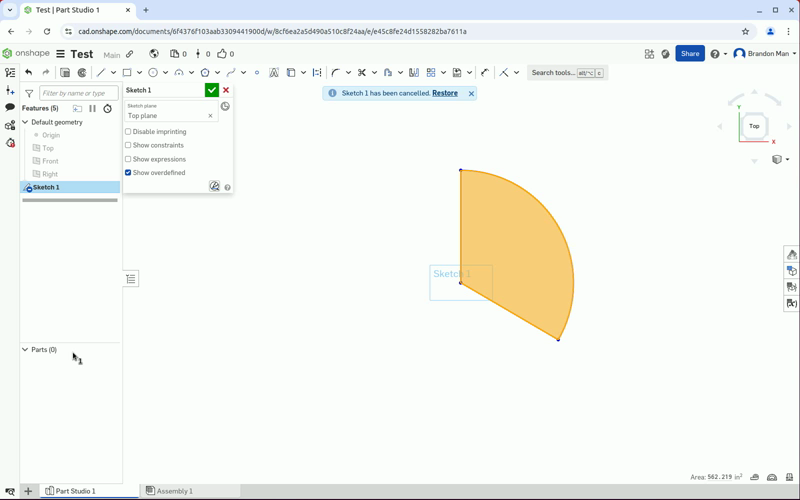
key(shift+y)
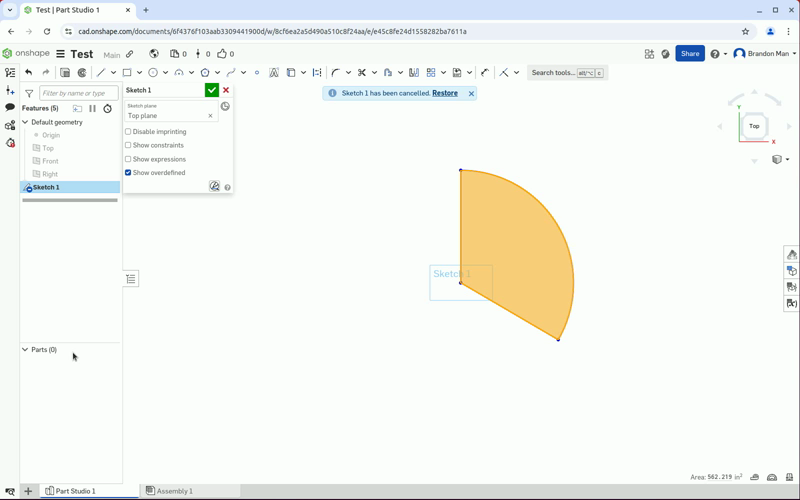
key(shift+e)
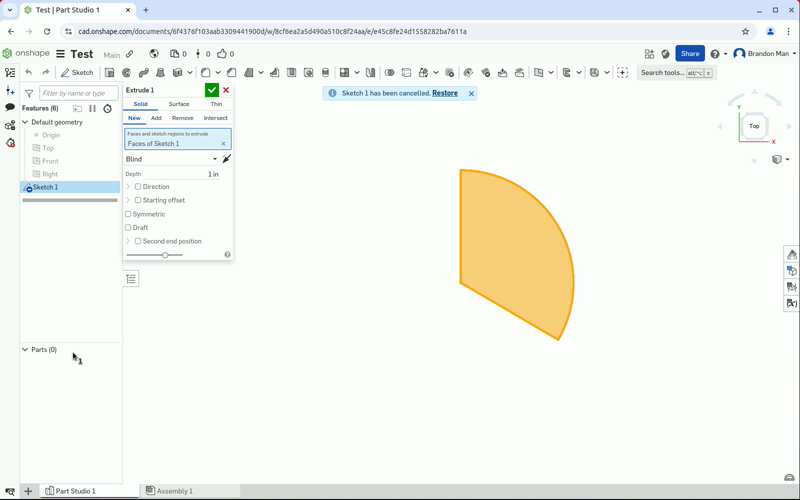
mouse_move(143, 106)
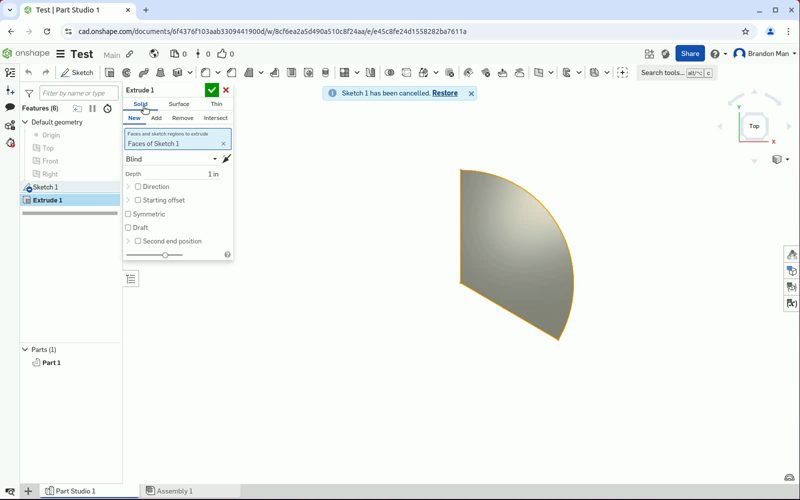
click(143, 106)
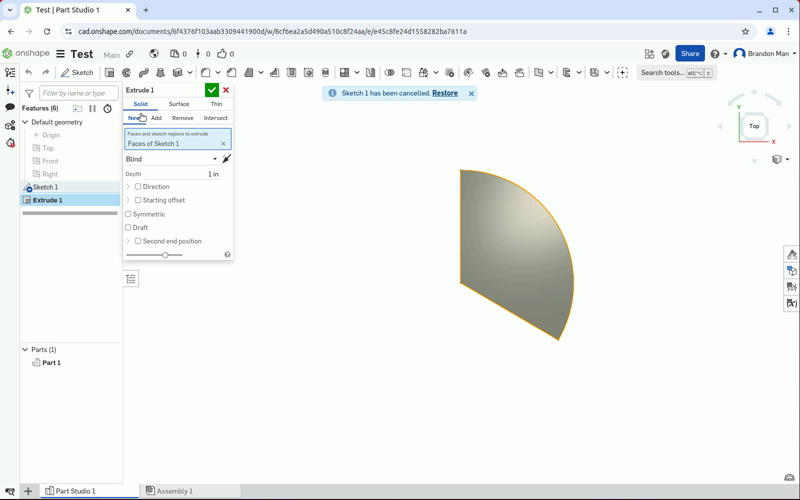
mouse_move(137, 120)
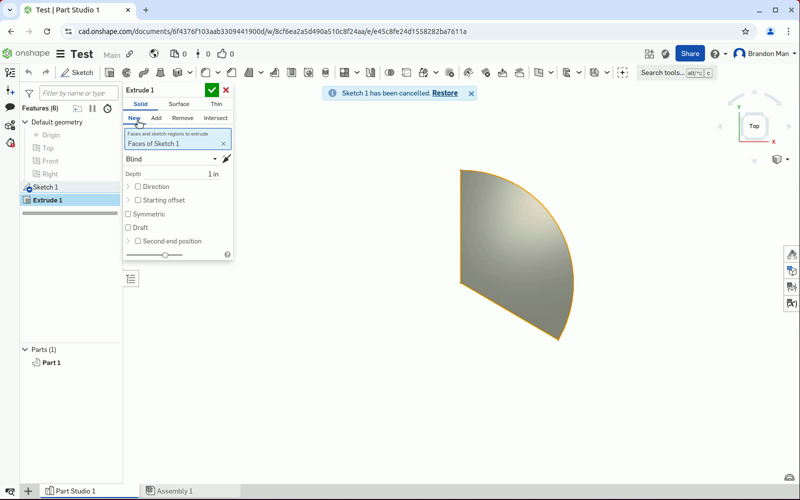
click(137, 120)
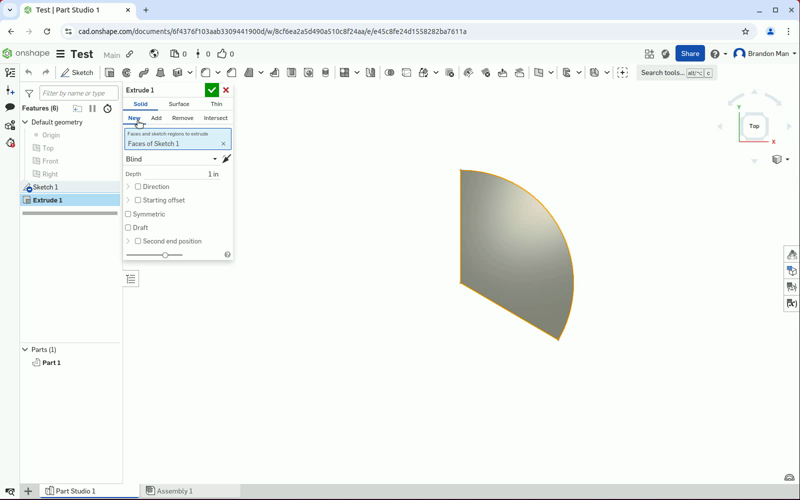
key(tab, 4)
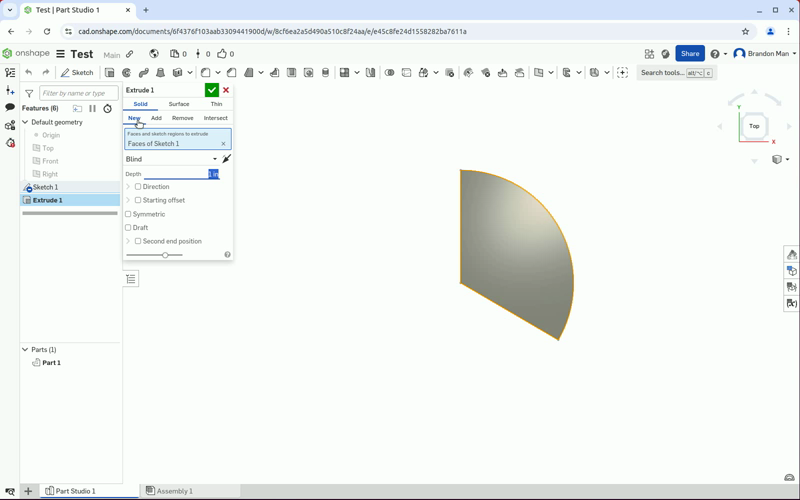
text(11.073)
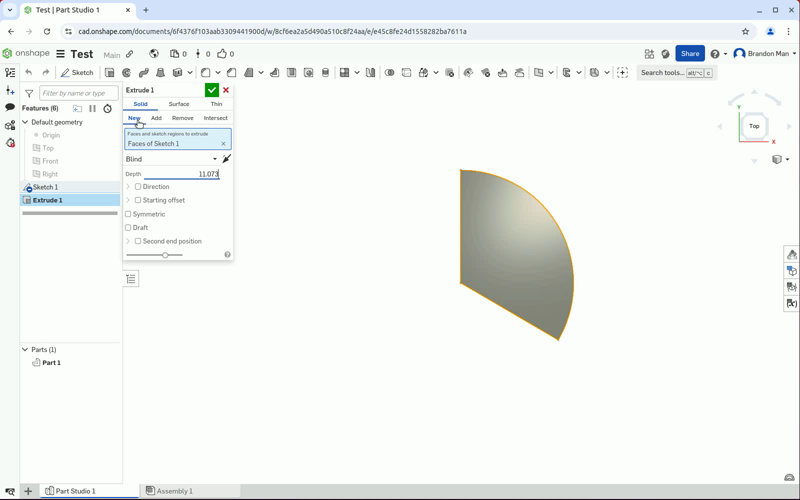
key(enter)
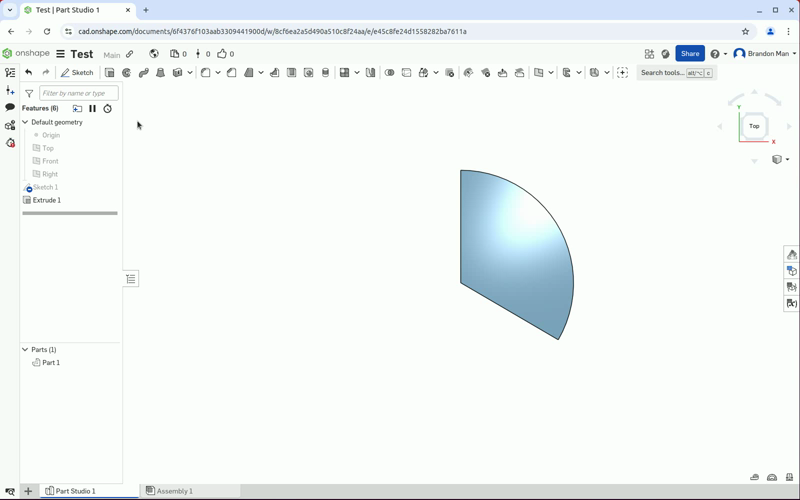
key(shift+h)
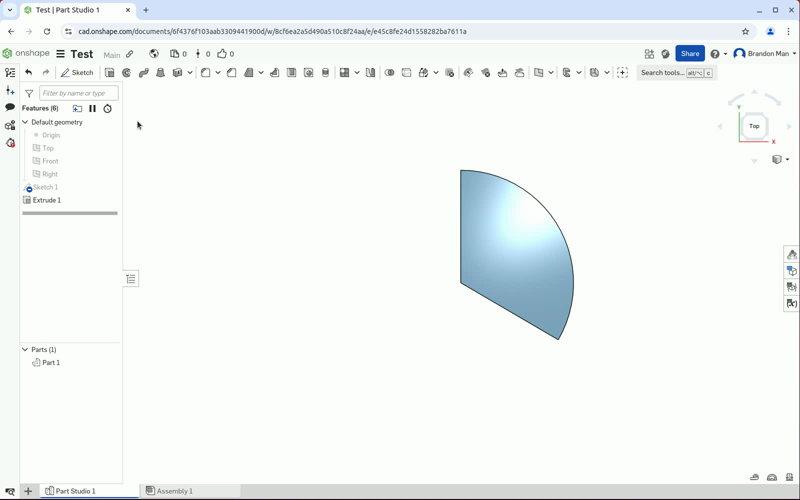
key(shift+h)
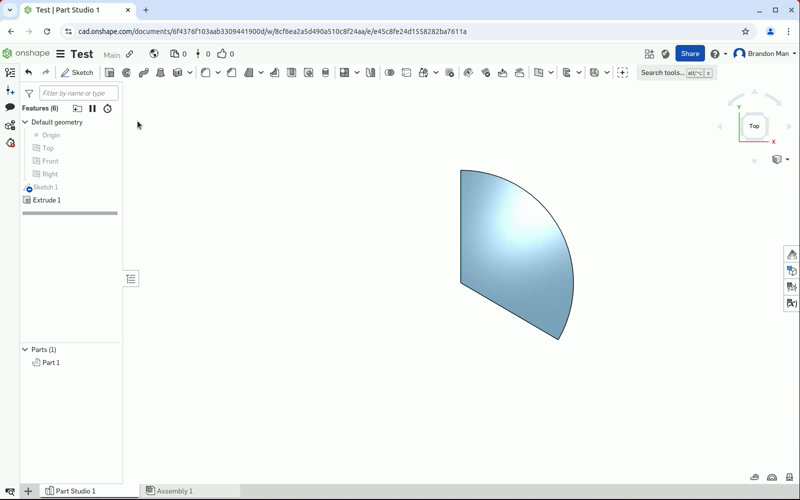
mouse_move(73, 189)
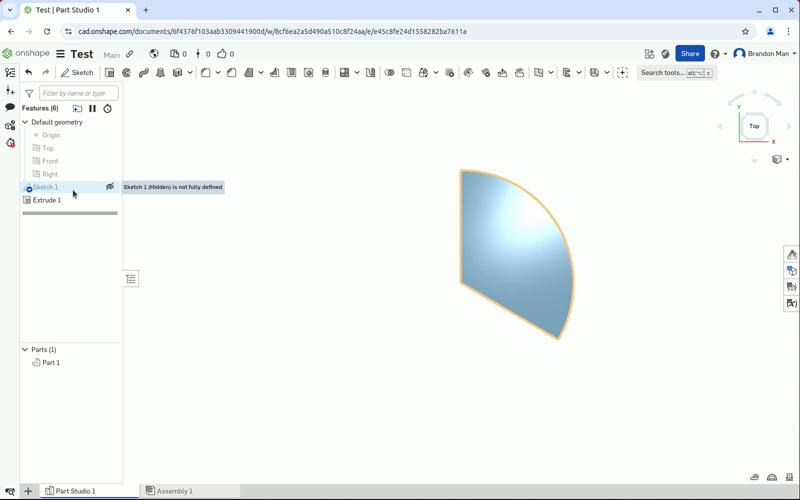
click(73, 189)
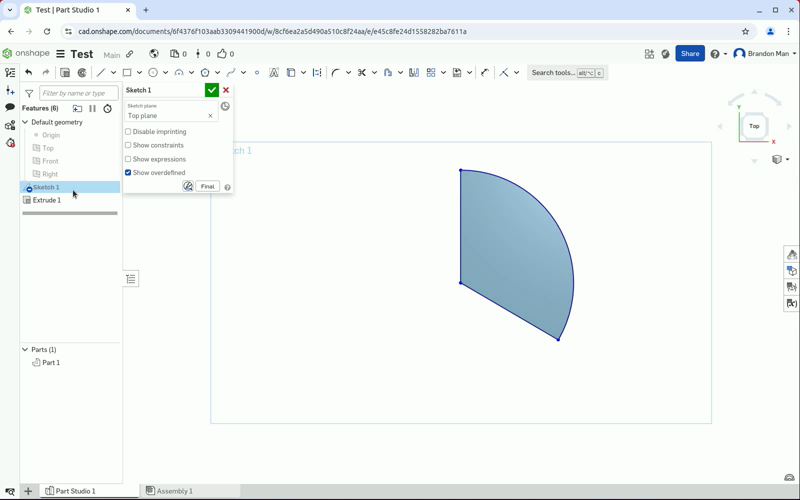
mouse_move(229, 92)
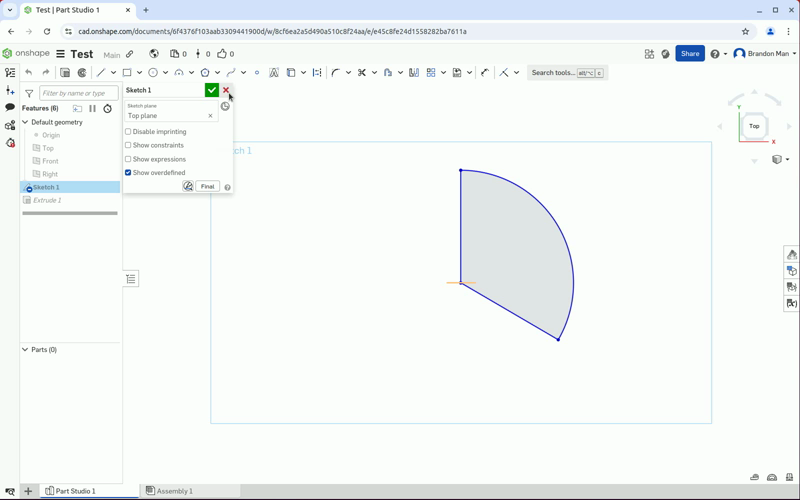
click(229, 92)
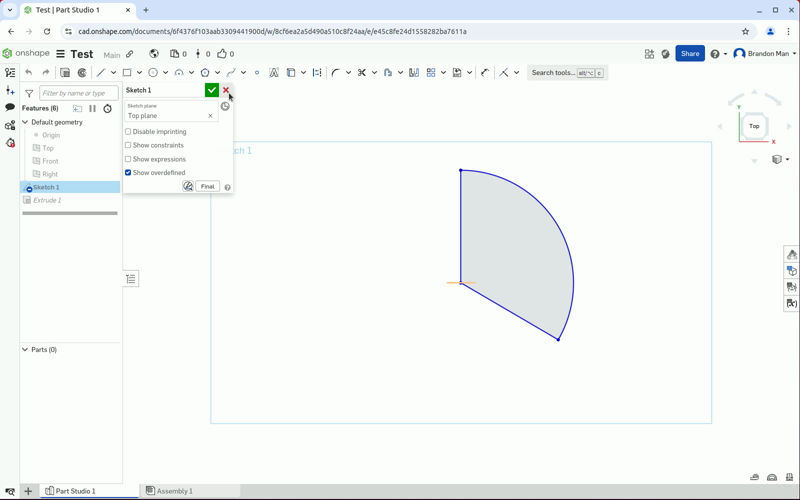
key(shift+s)
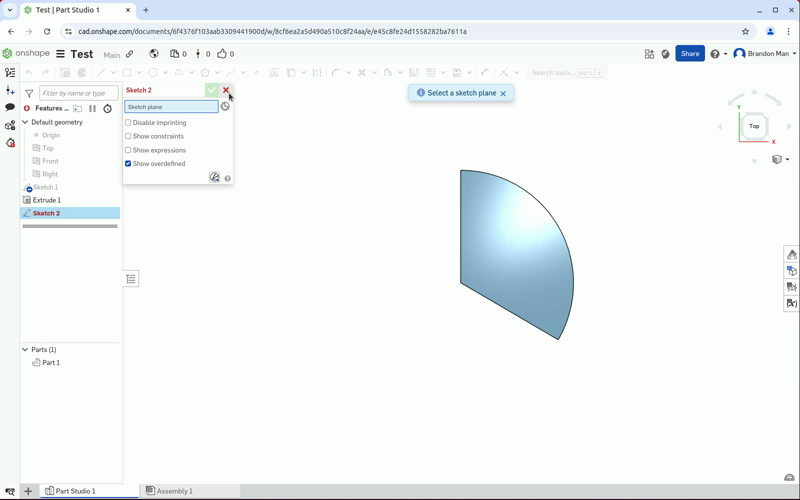
mouse_move(73, 150)
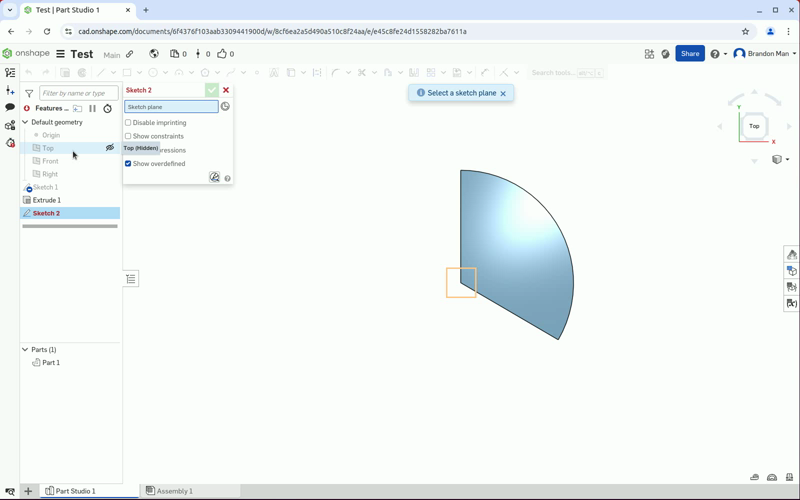
click(73, 150)
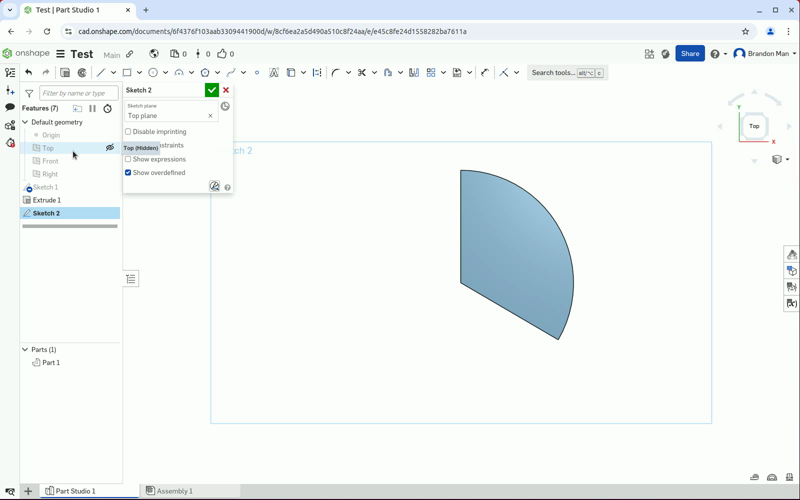
mouse_move(73, 352)
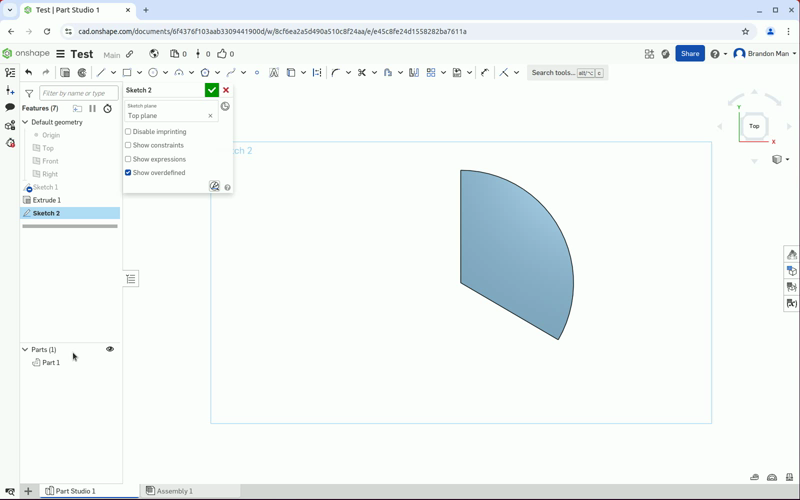
key(y)
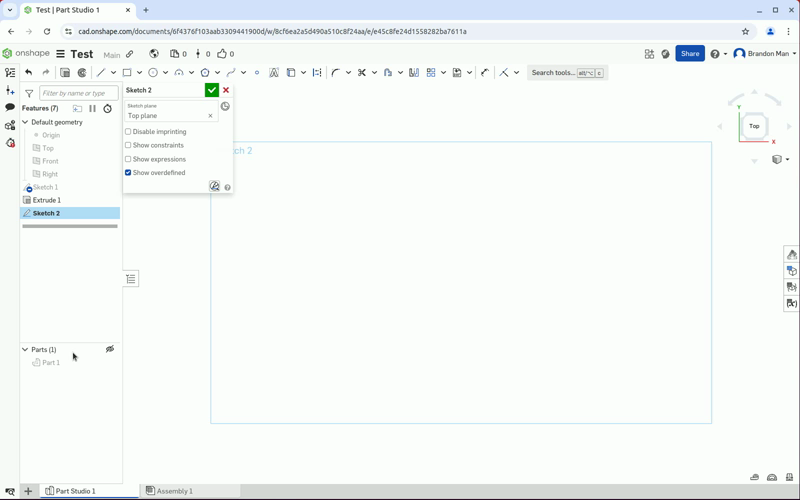
key(c)
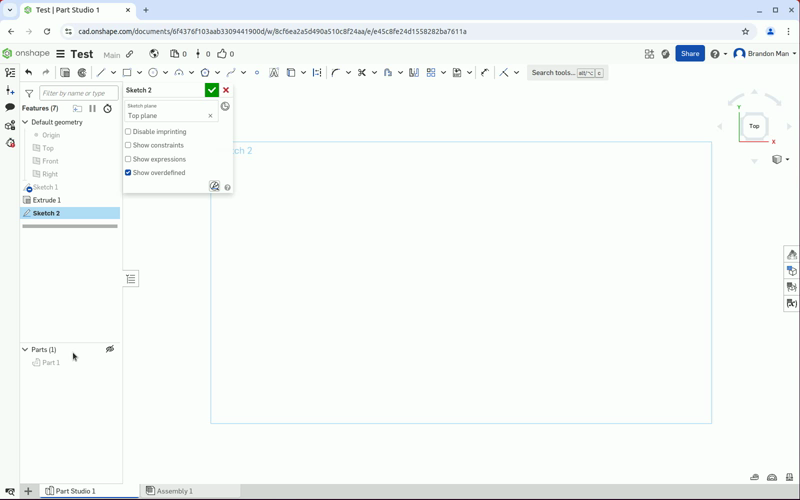
key_down(shift)
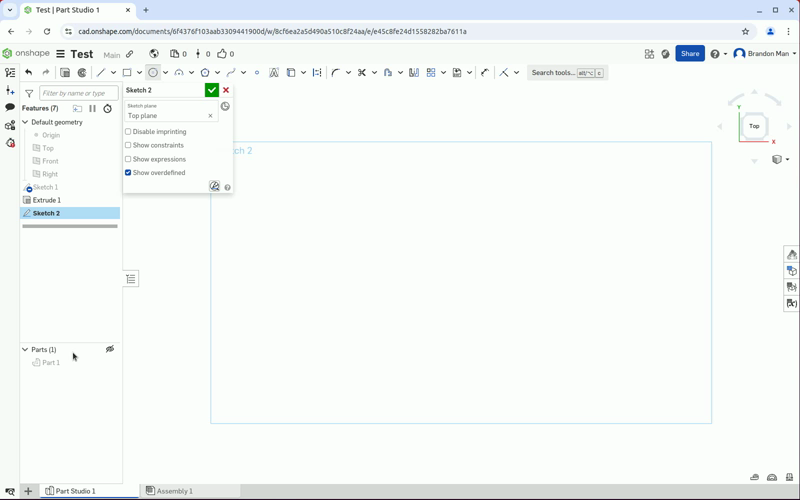
mouse_move(460, 282)
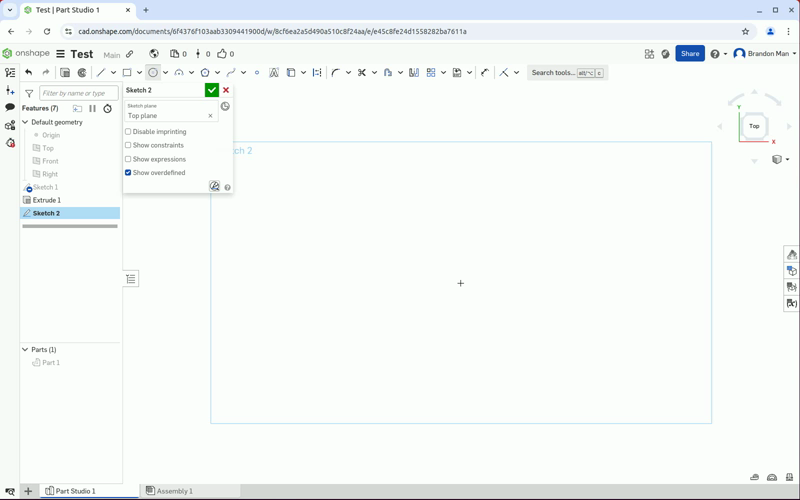
click(460, 282)
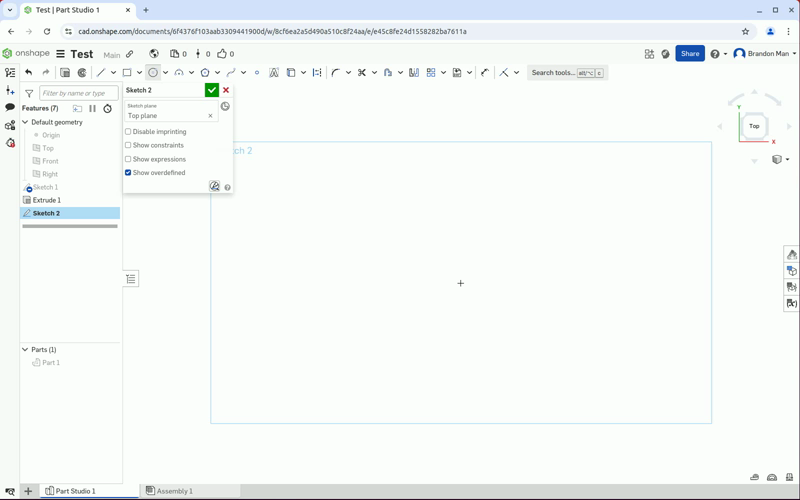
key_up(shift)
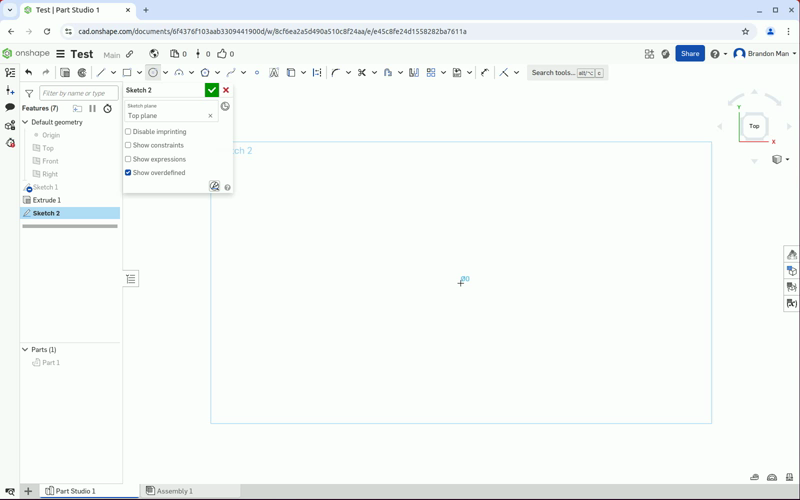
mouse_move(467, 282)
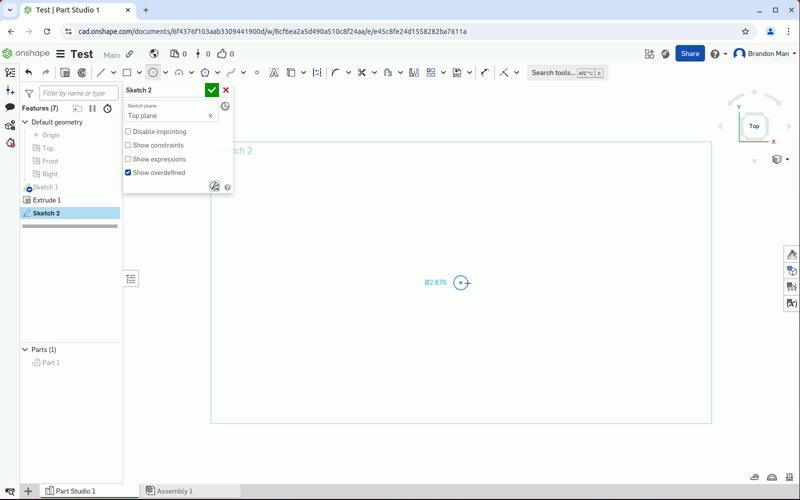
click(467, 282)
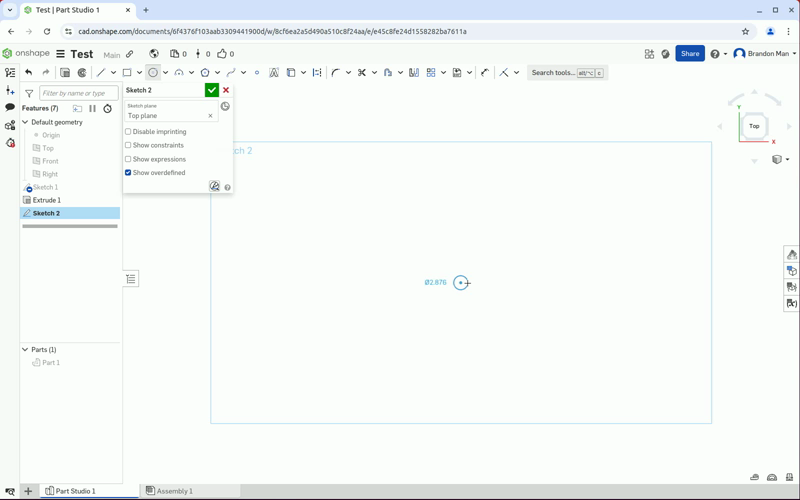
key(esc)
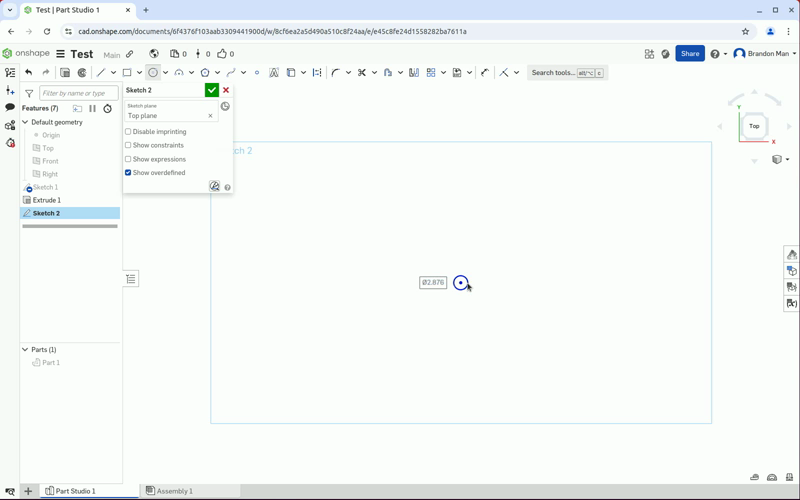
mouse_move(459, 288)
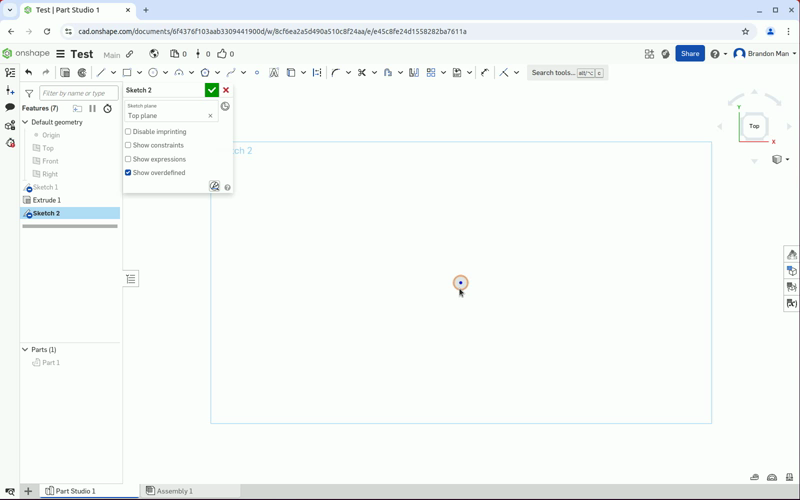
scroll(6)
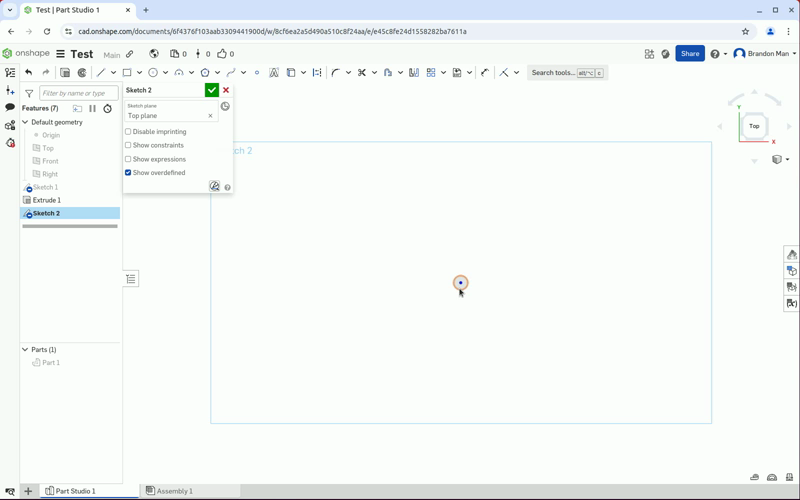
scroll(6)
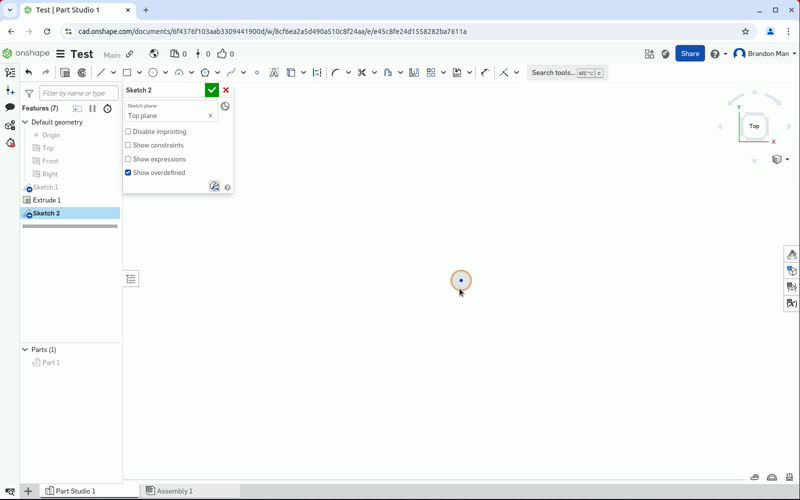
scroll(6)
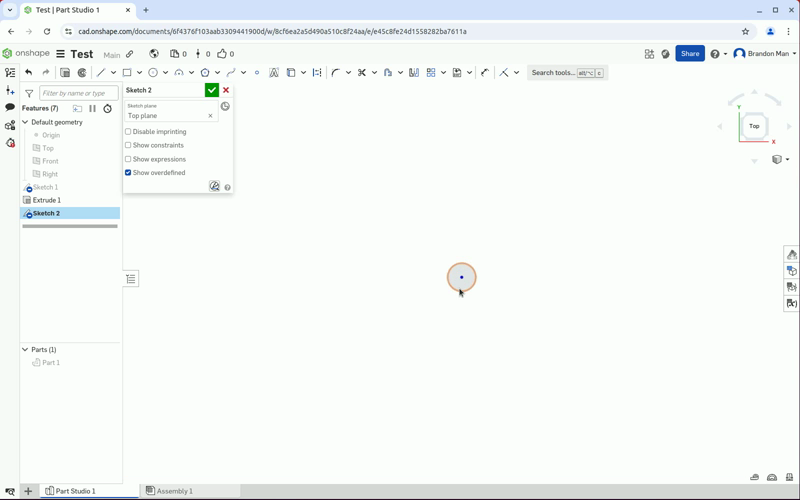
scroll(6)
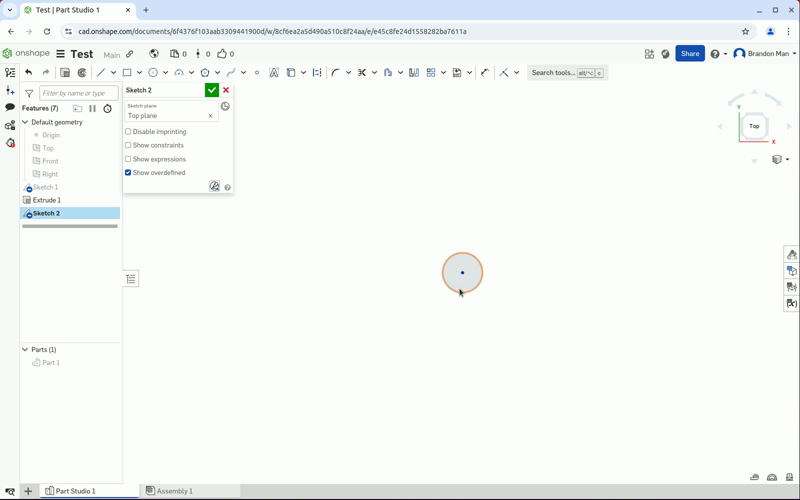
scroll(6)
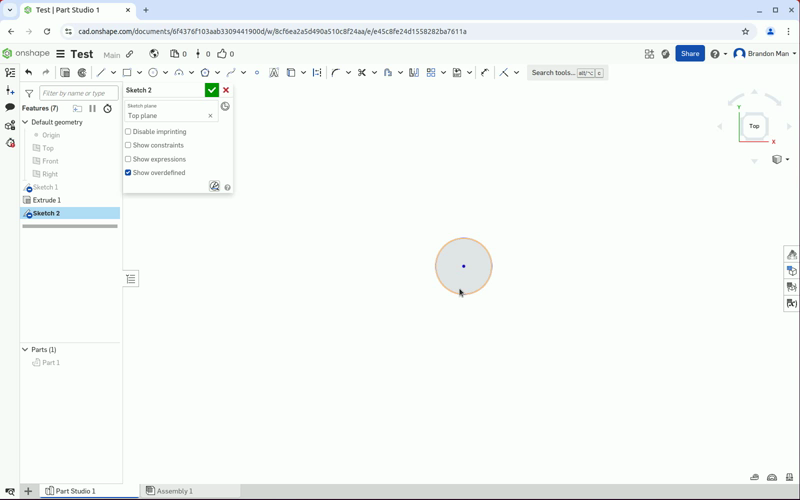
scroll(6)
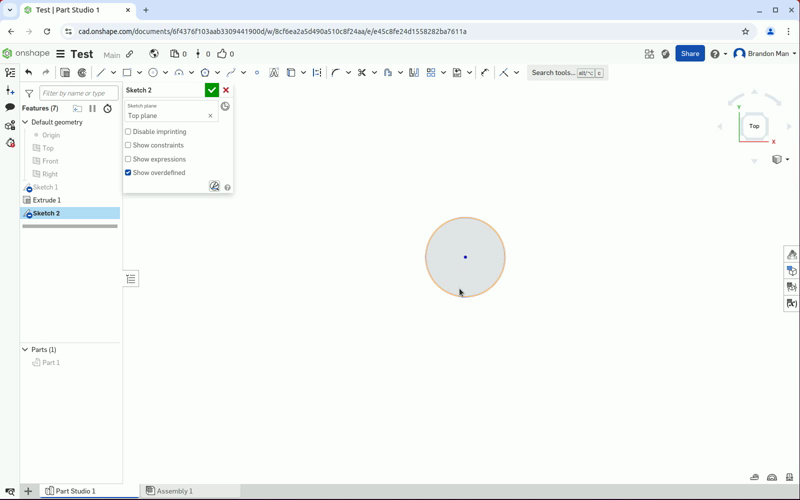
scroll(6)
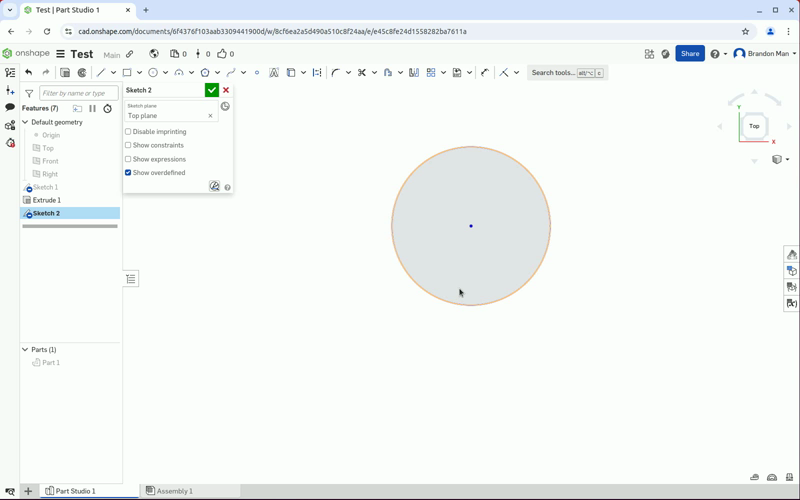
click(459, 288)
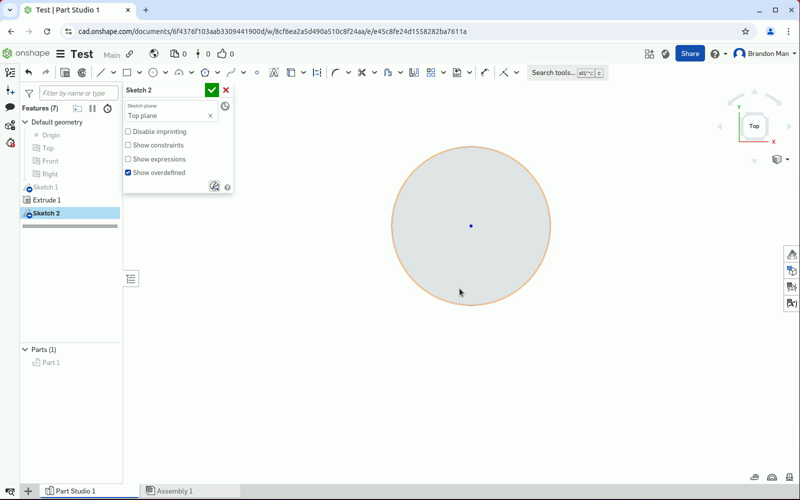
scroll(-6)
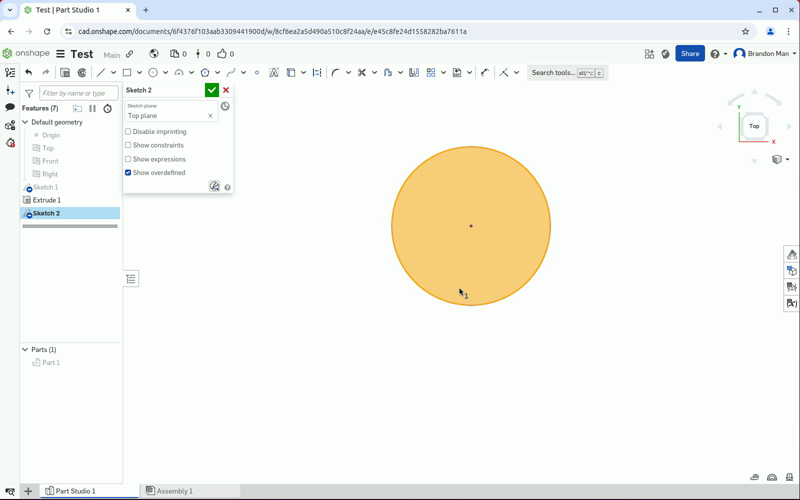
scroll(-6)
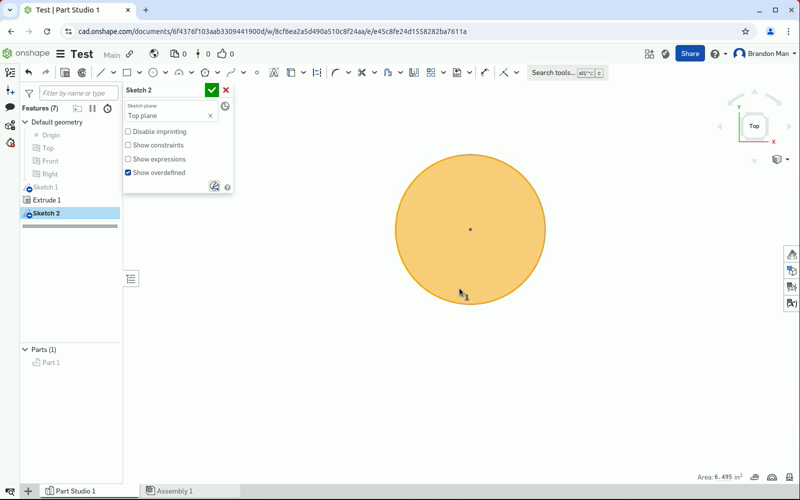
scroll(-6)
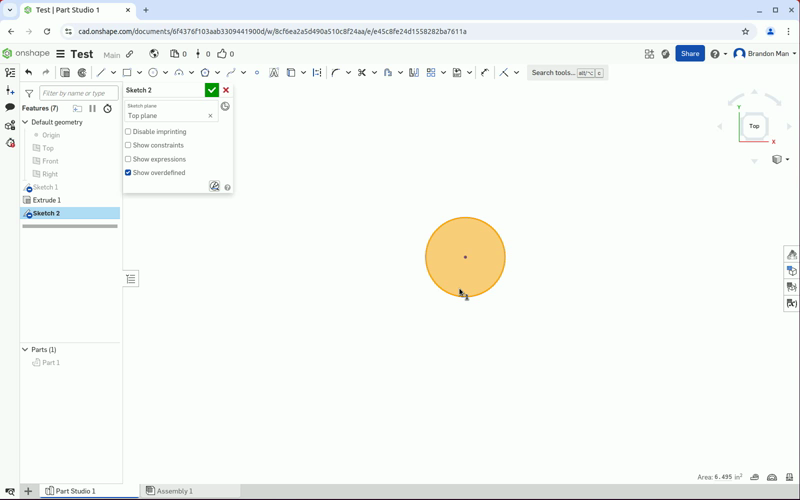
scroll(-6)
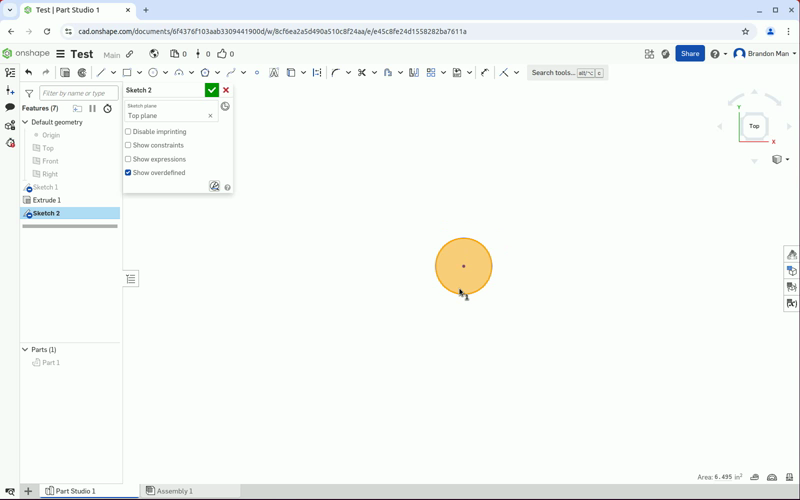
scroll(-6)
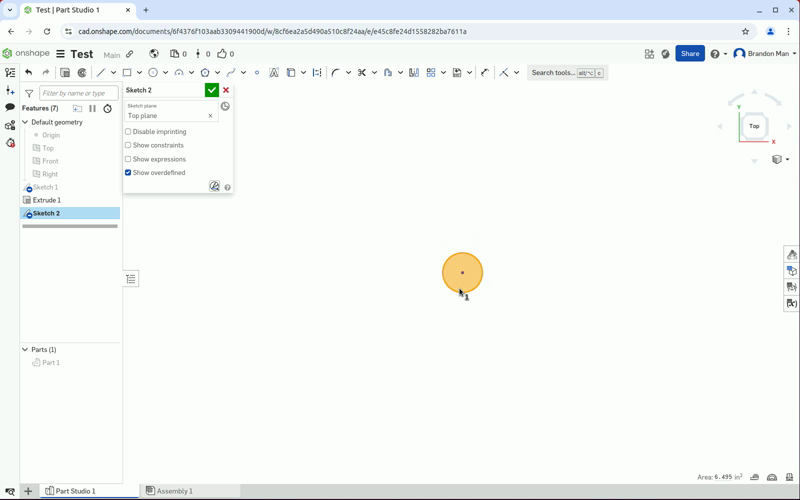
scroll(-6)
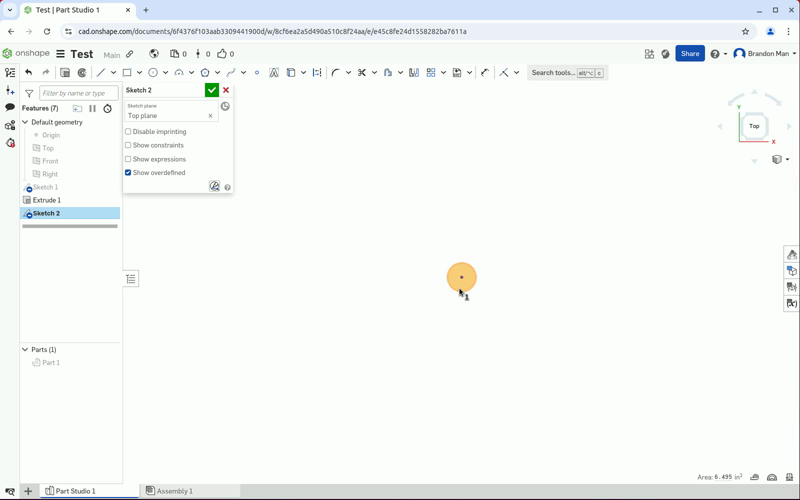
scroll(-6)
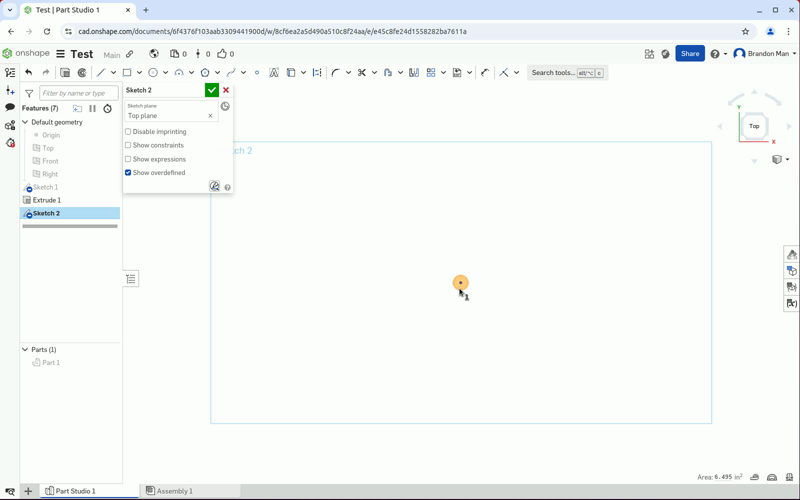
mouse_move(73, 352)
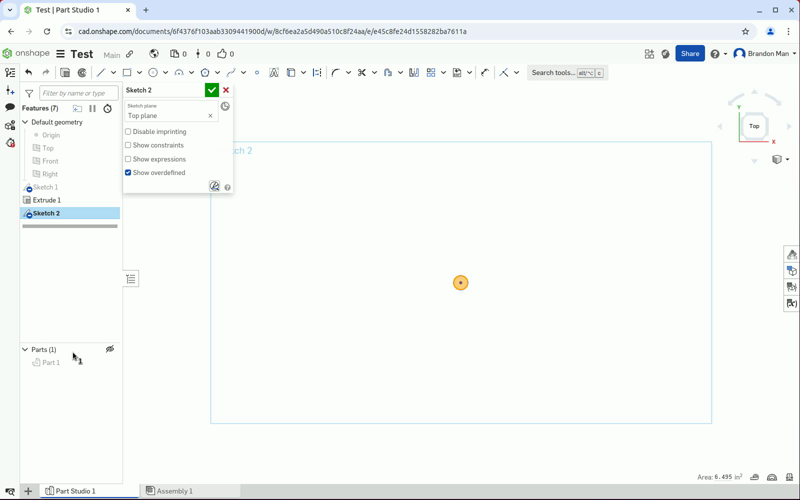
key(shift+y)
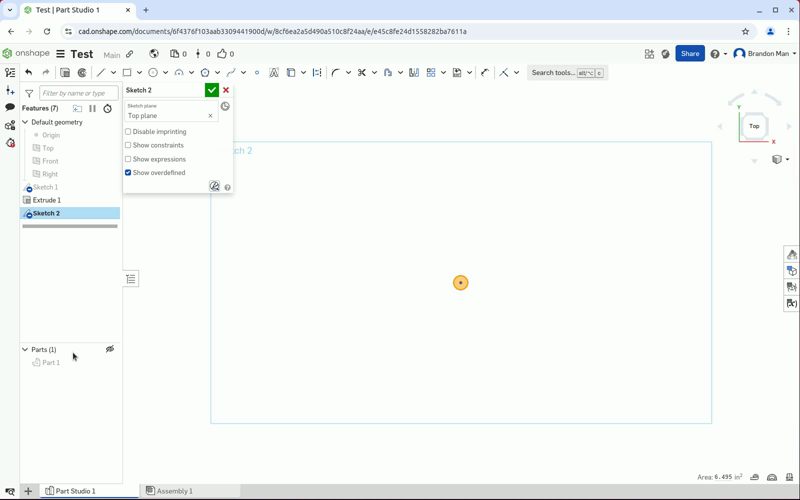
key(shift+e)
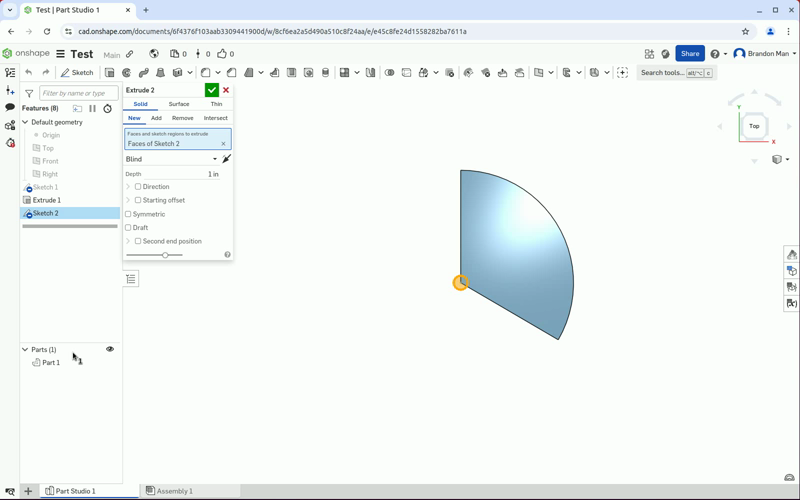
mouse_move(143, 106)
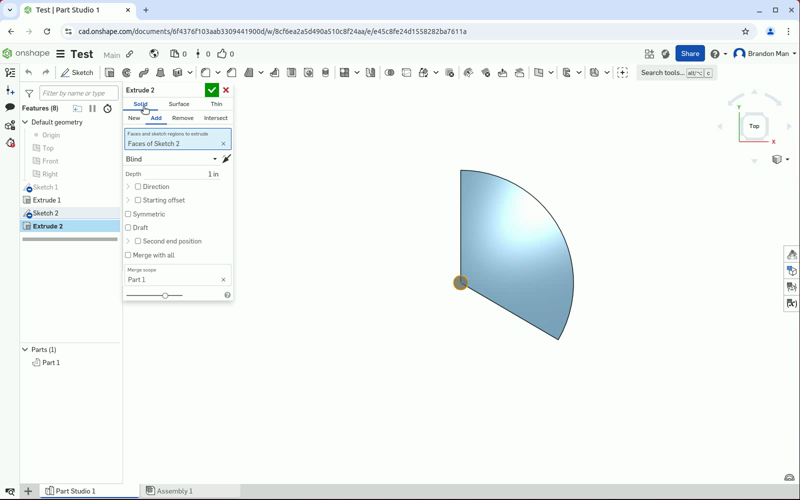
click(143, 106)
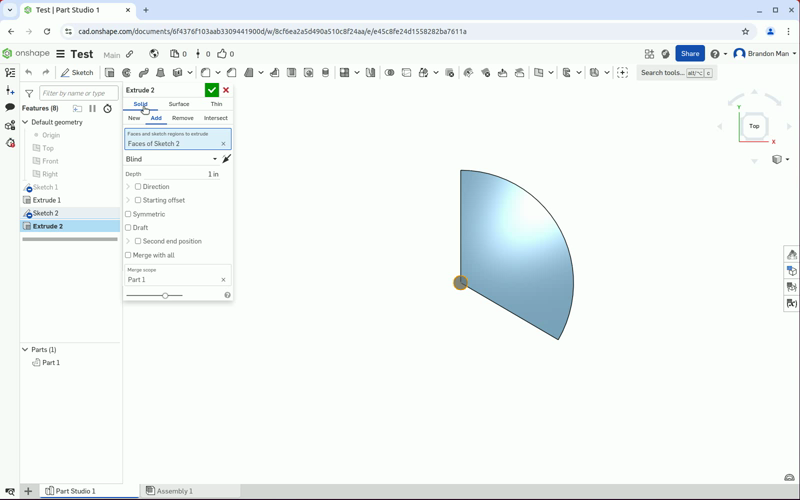
mouse_move(137, 120)
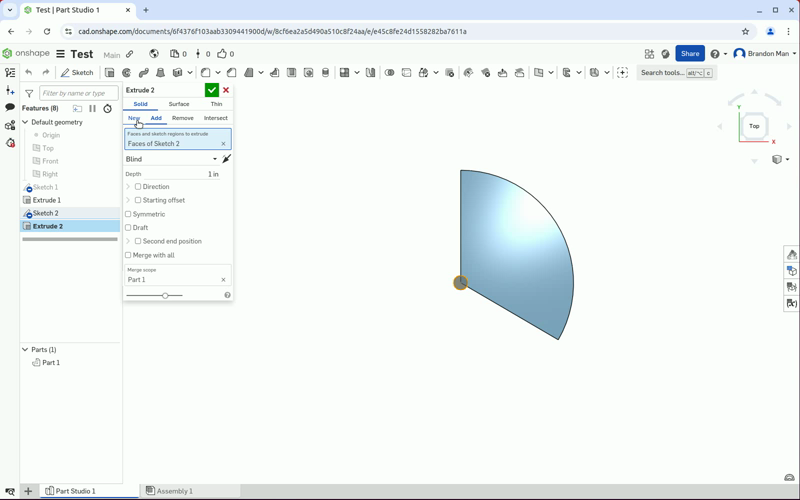
click(137, 120)
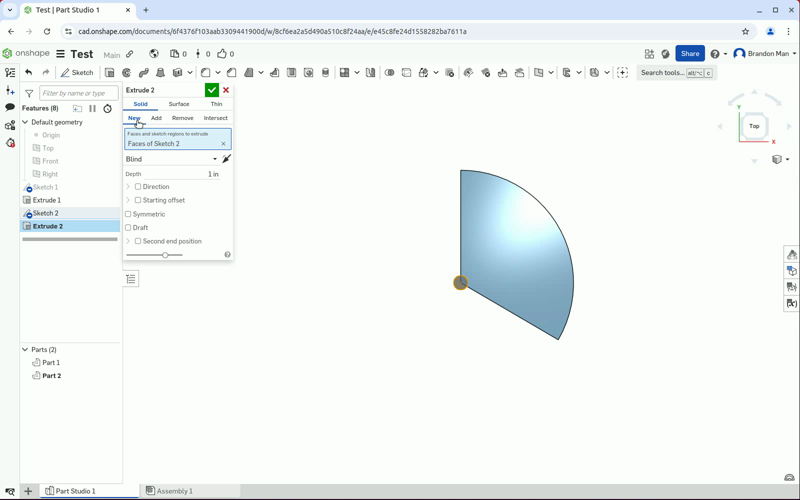
key(tab, 4)
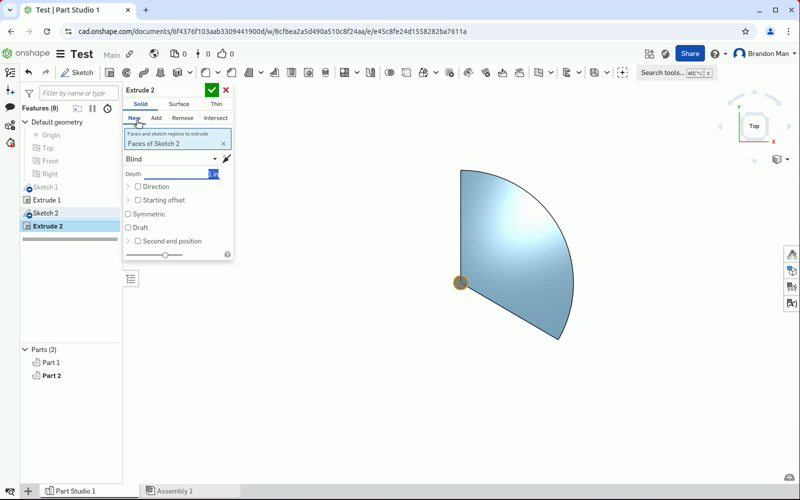
text(11.073)
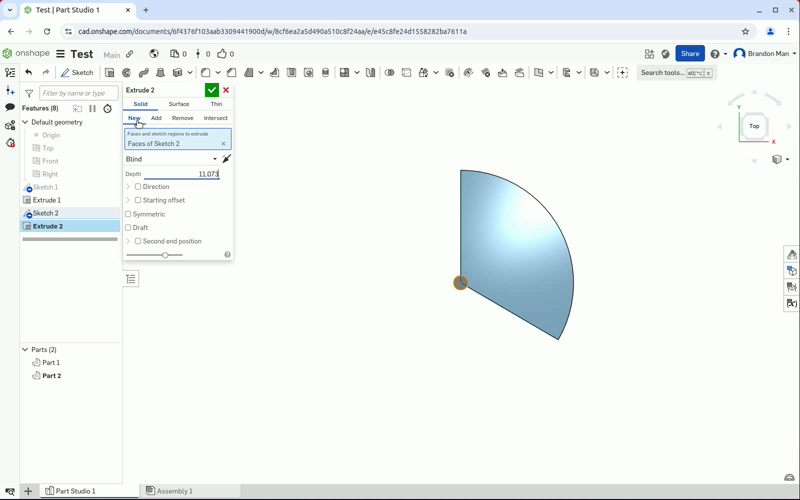
key(enter)
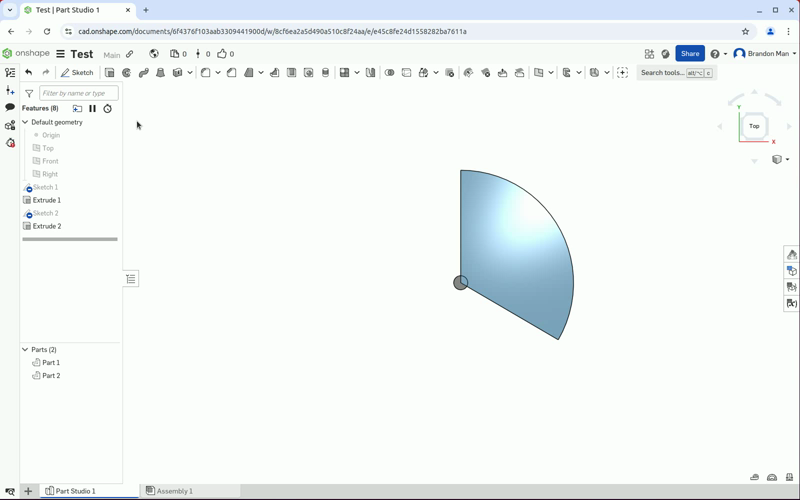
key(shift+h)
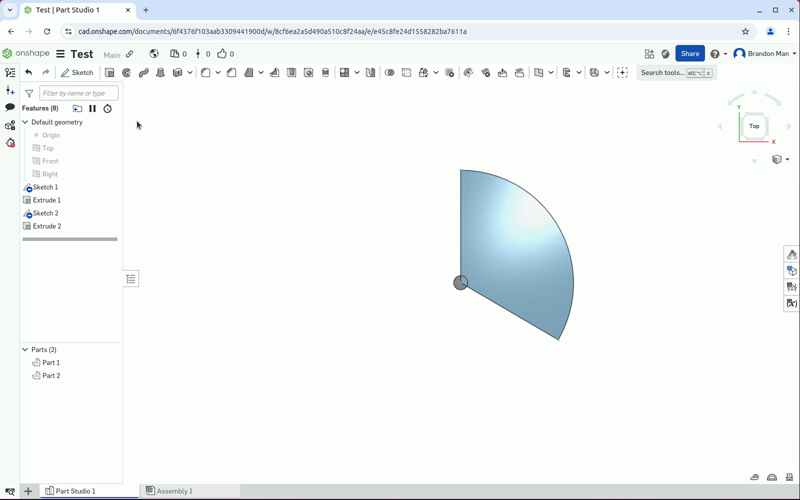
key(shift+h)
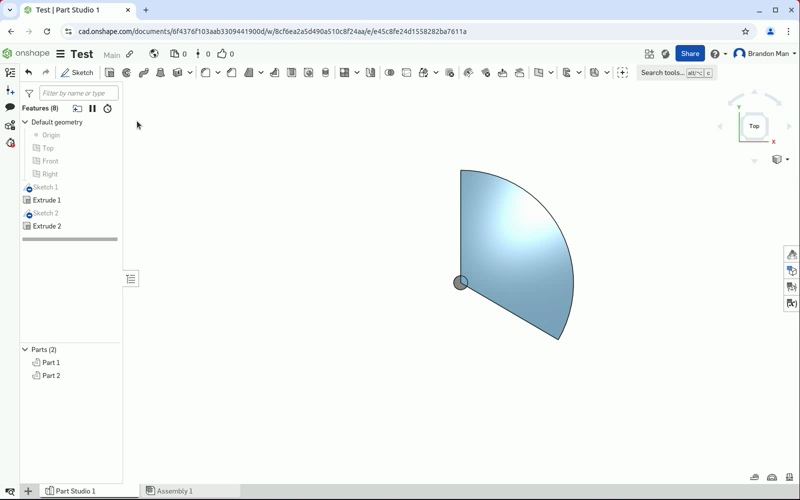
mouse_move(73, 189)
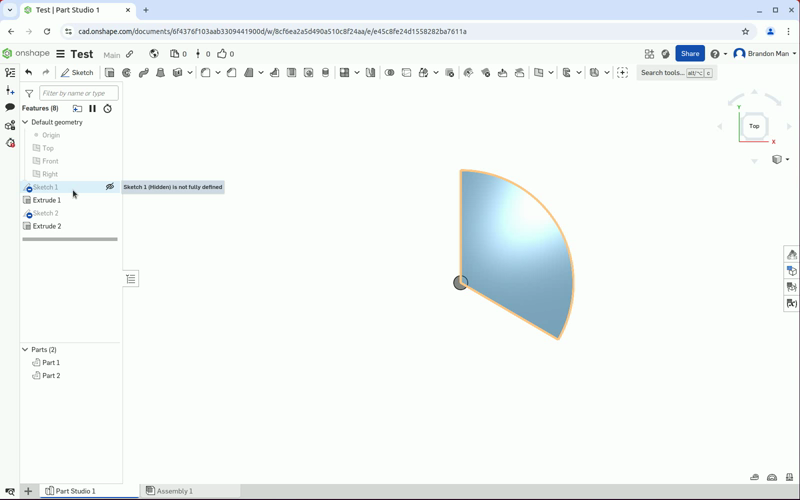
click(73, 189)
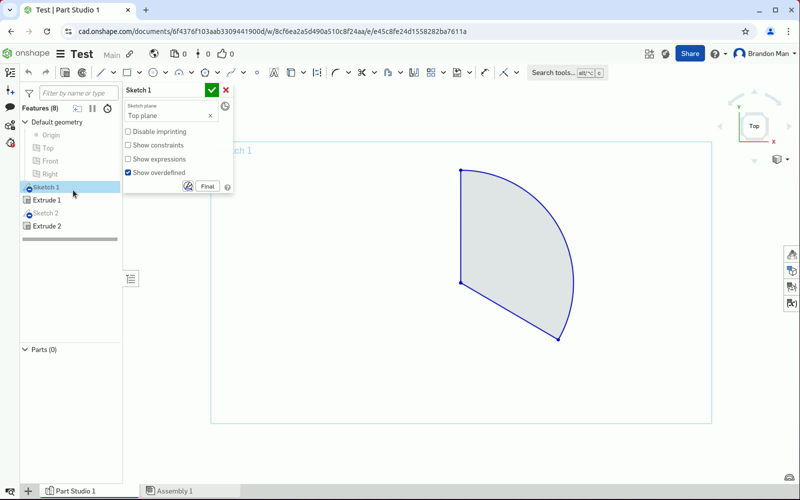
mouse_move(229, 92)
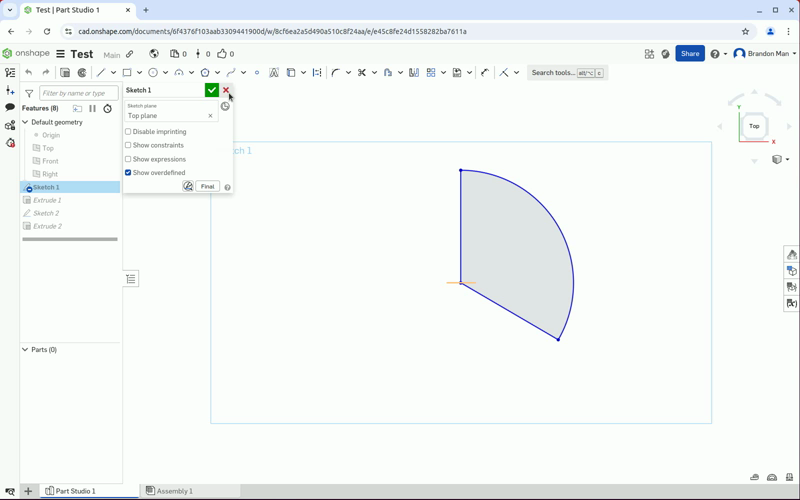
click(229, 92)
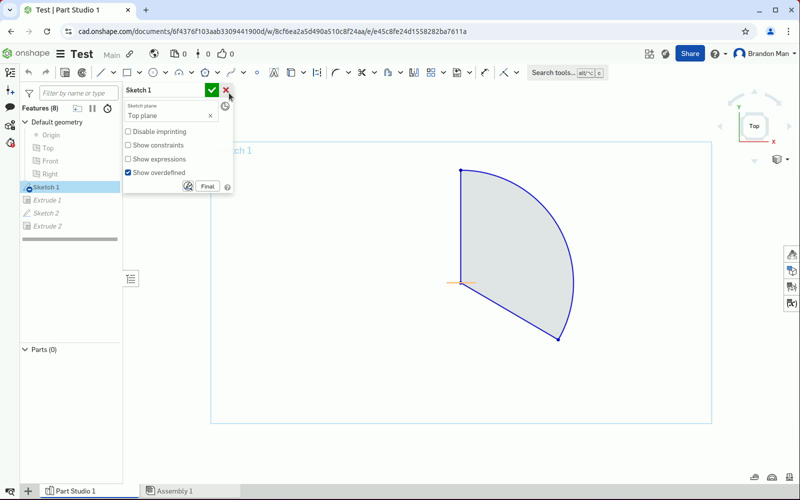
key(shift+s)
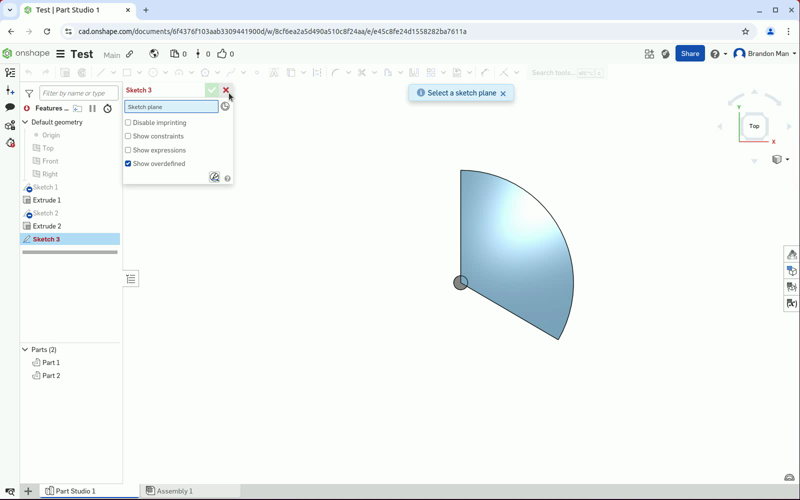
mouse_move(73, 150)
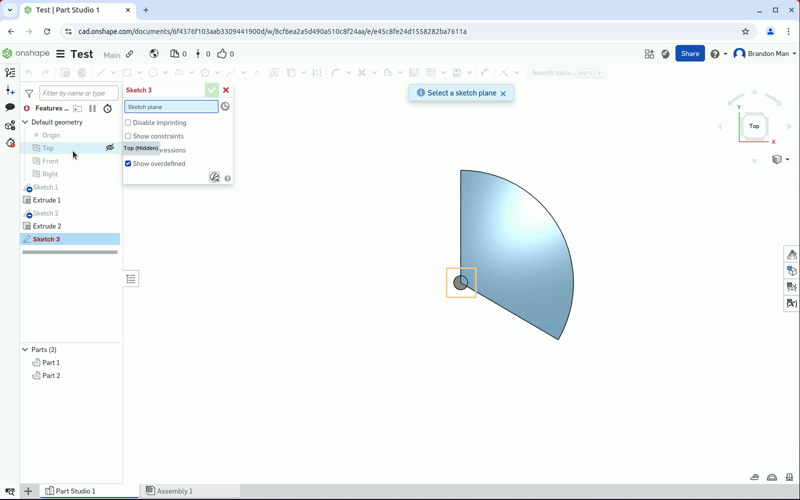
click(73, 150)
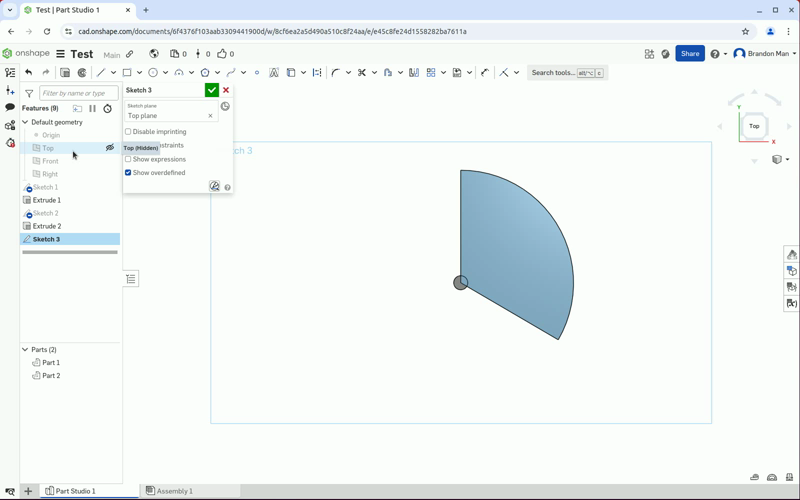
mouse_move(73, 352)
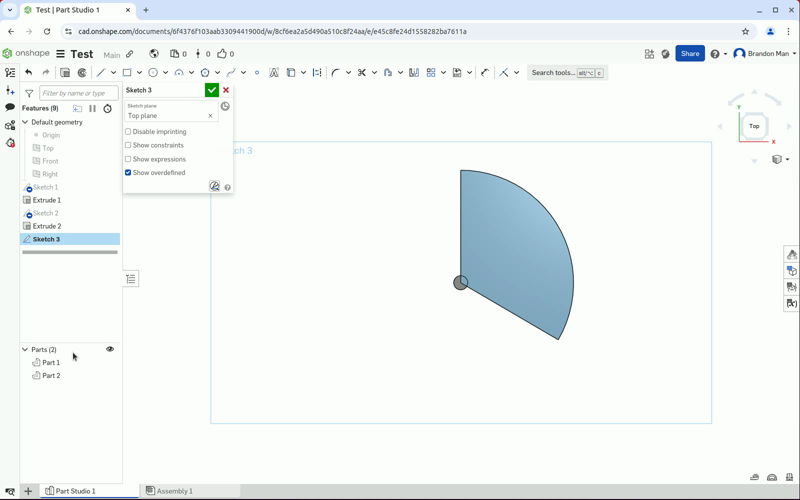
key(y)
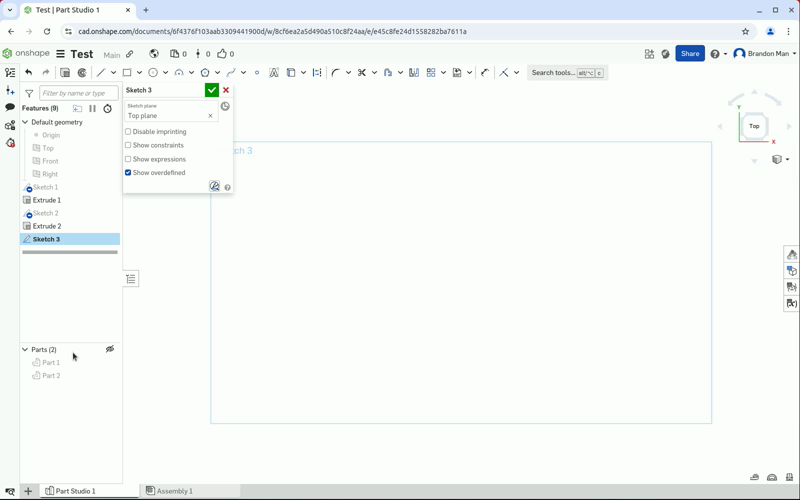
key(c)
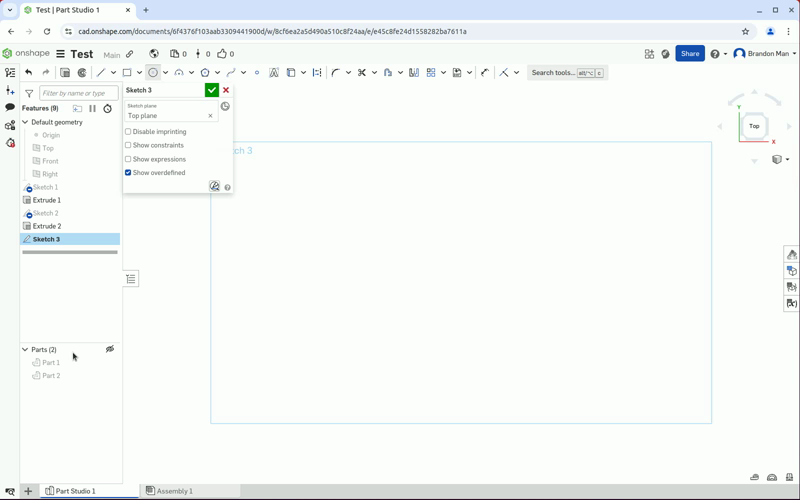
key_down(shift)
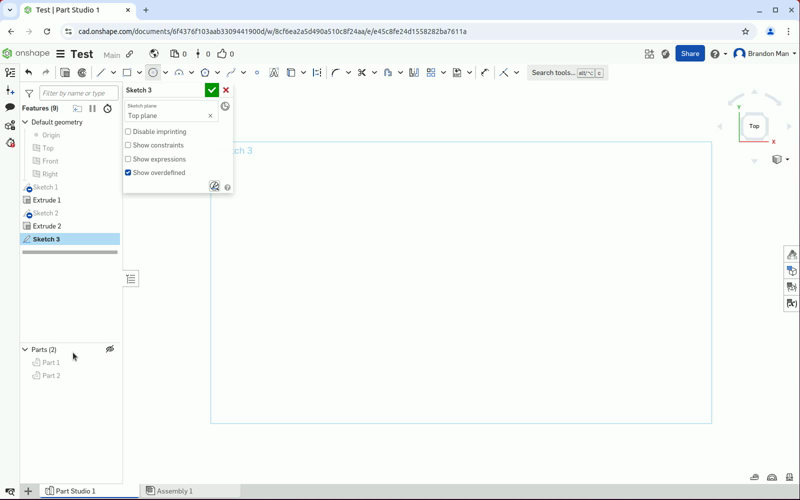
mouse_move(460, 282)
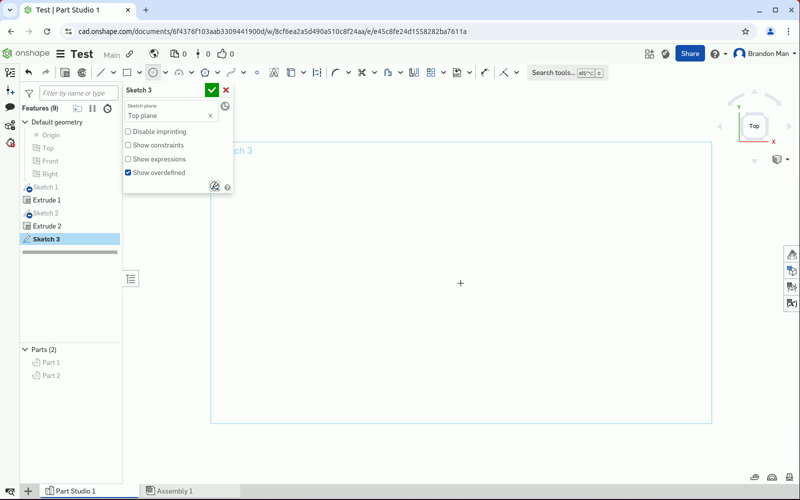
click(460, 282)
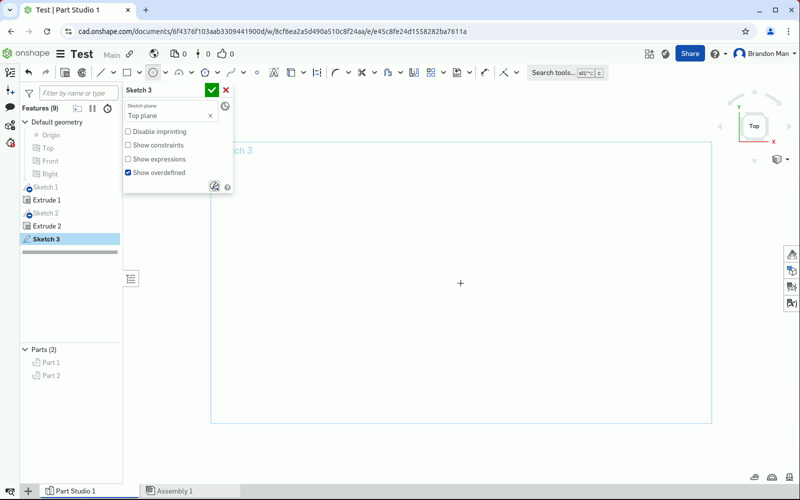
key_up(shift)
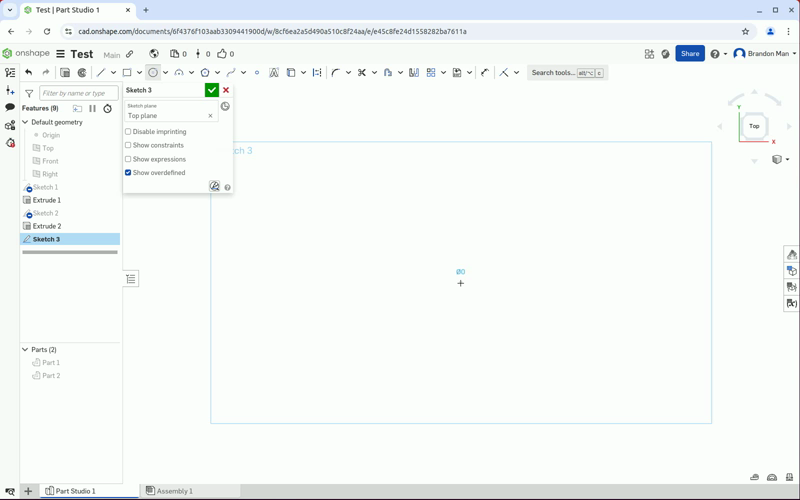
mouse_move(467, 282)
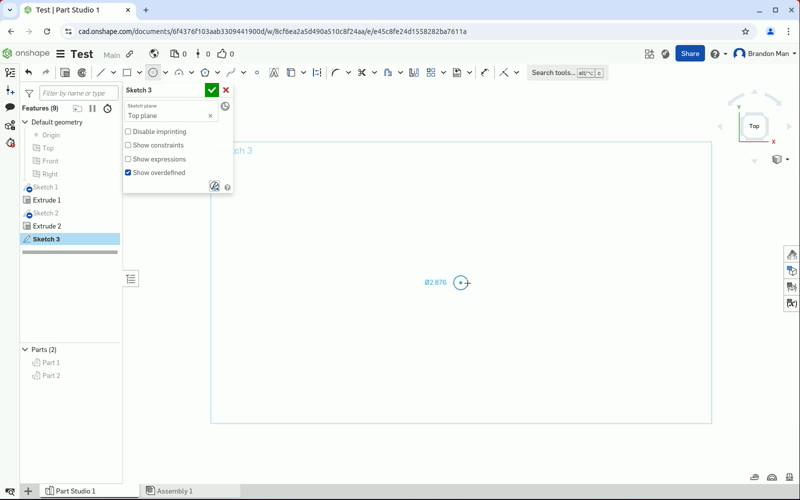
click(467, 282)
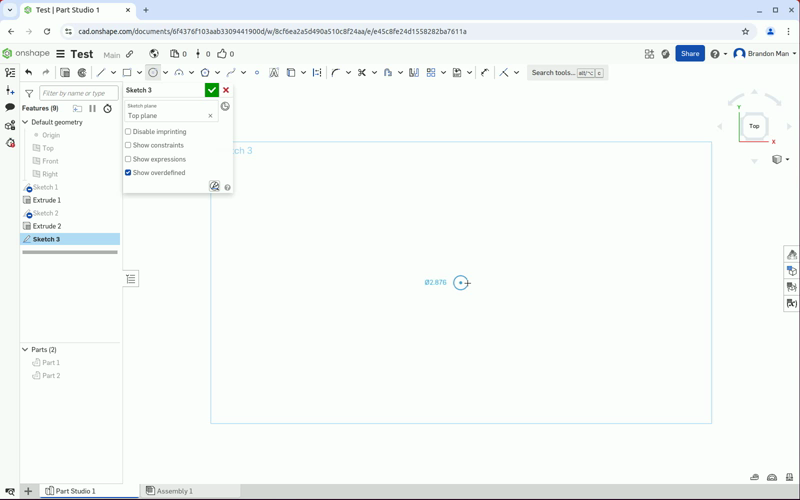
key(esc)
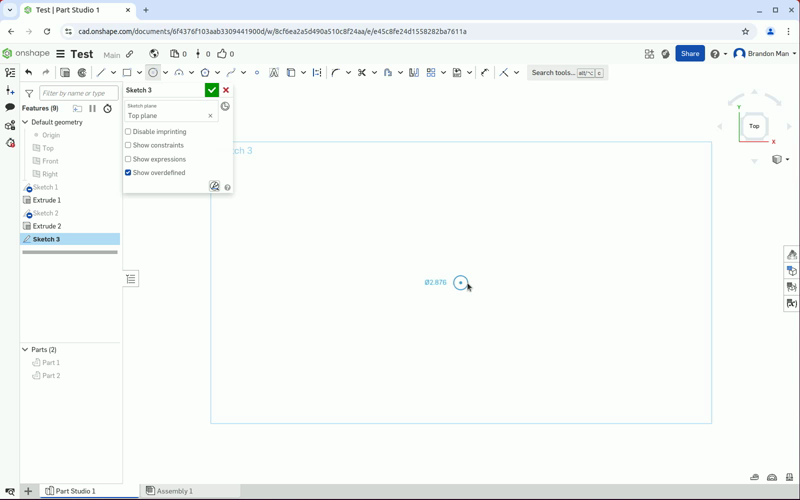
mouse_move(458, 287)
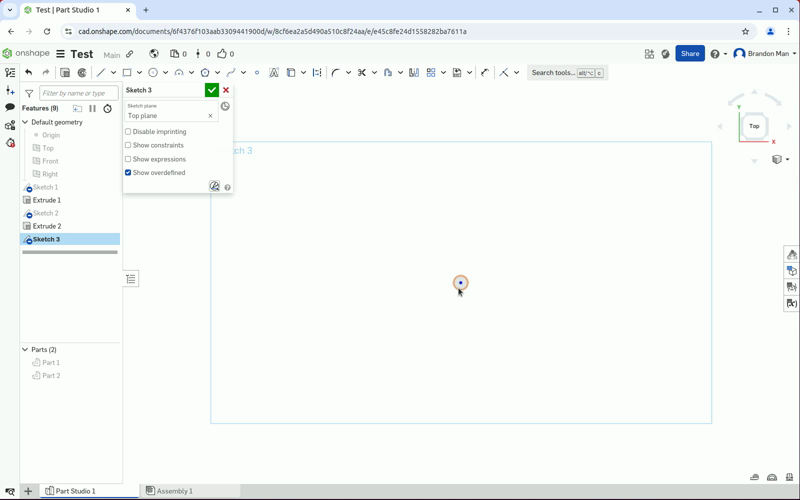
scroll(6)
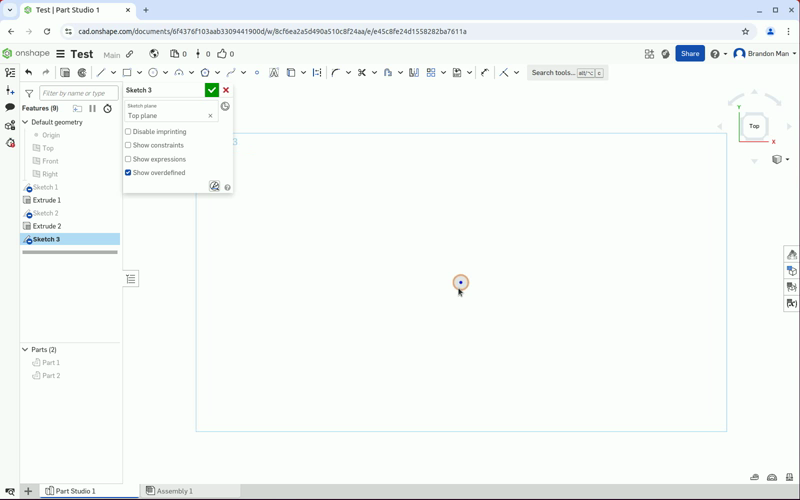
scroll(6)
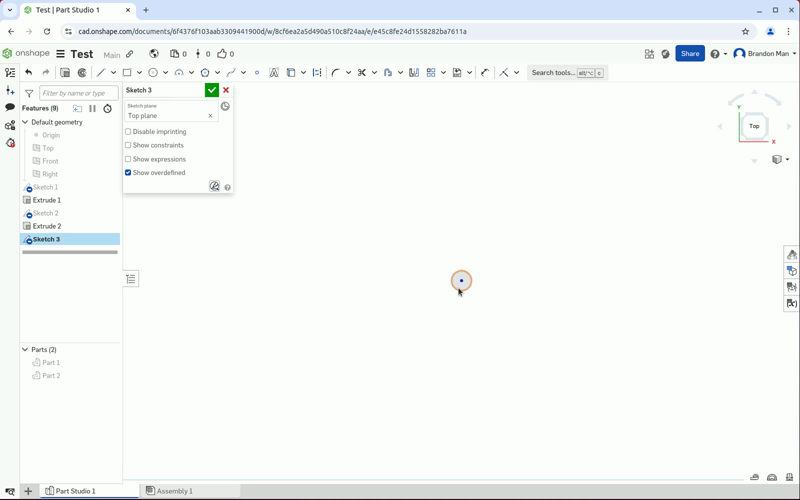
scroll(6)
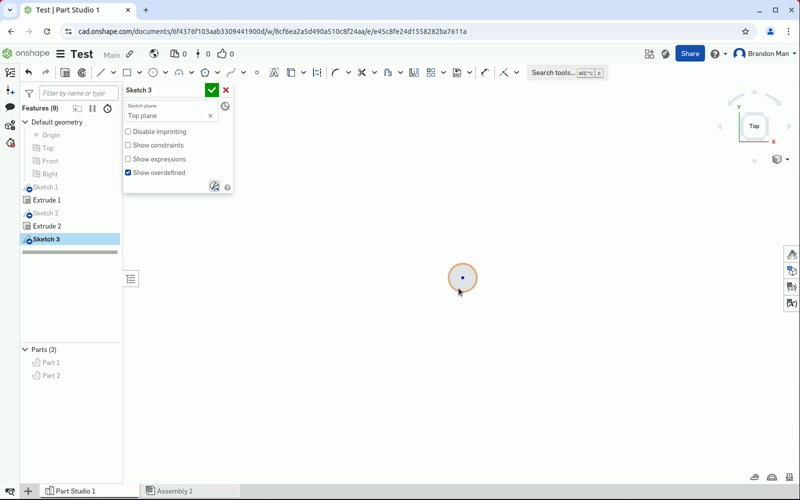
scroll(6)
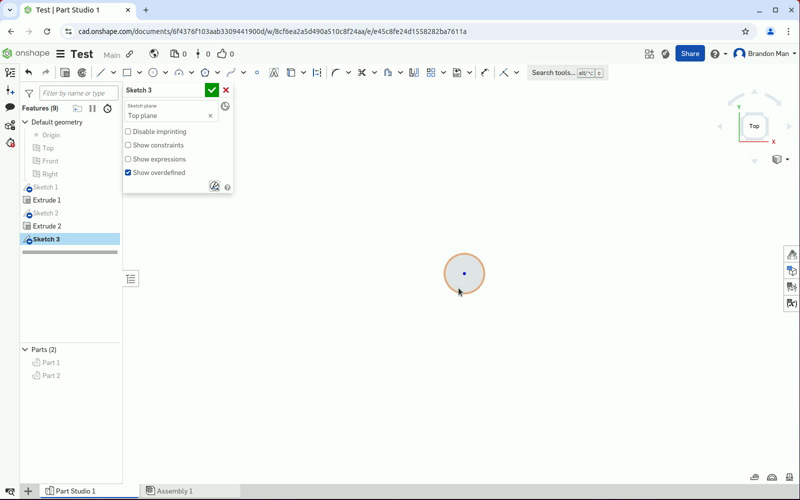
scroll(6)
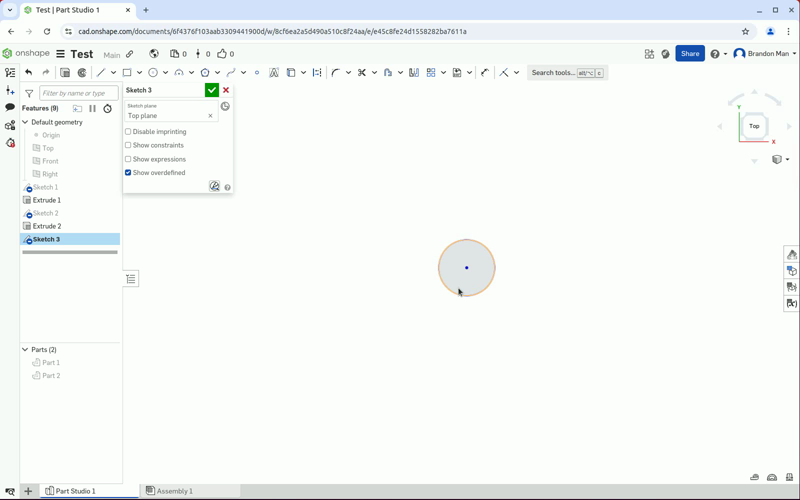
scroll(6)
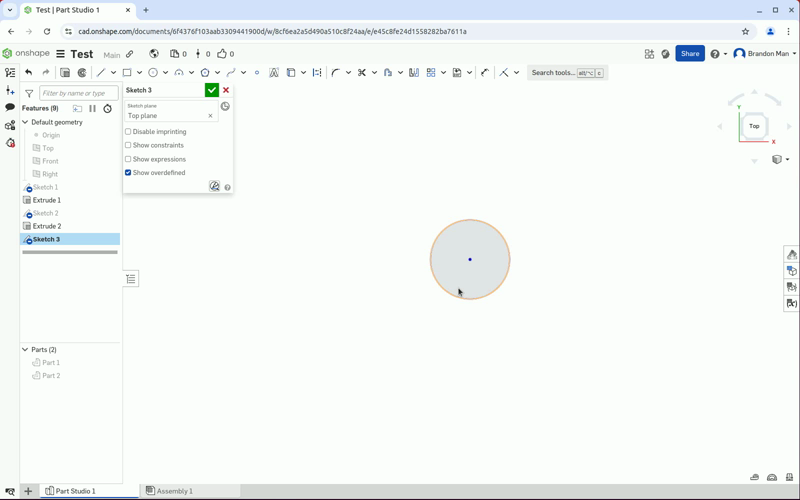
scroll(6)
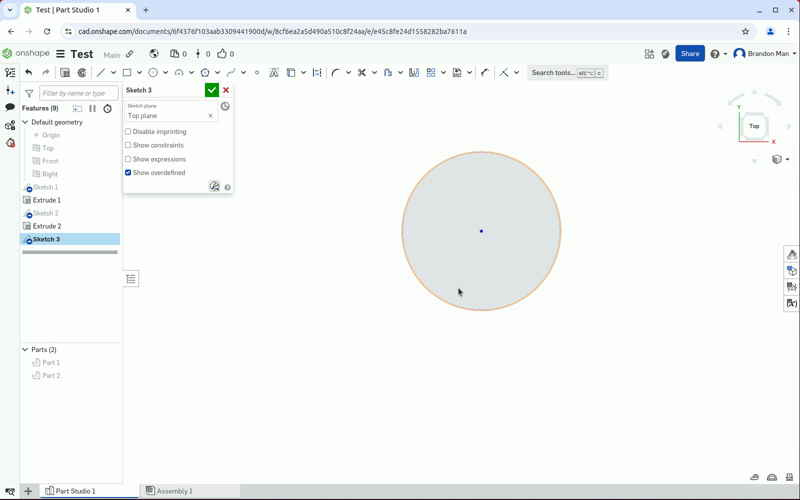
click(458, 287)
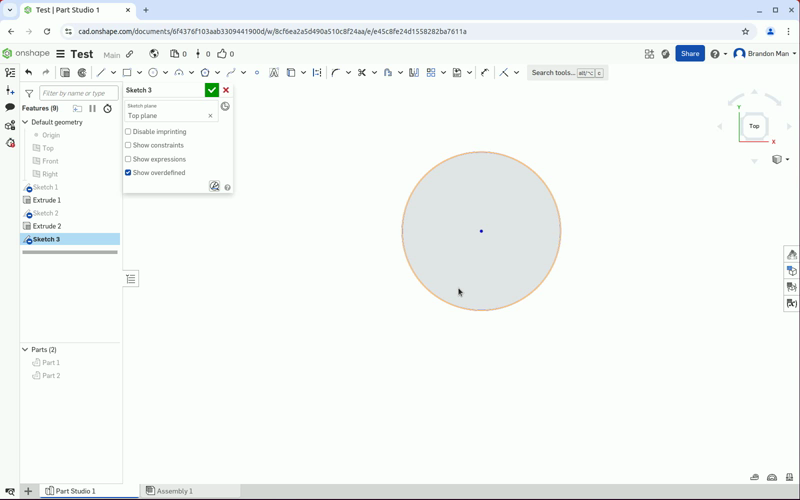
scroll(-6)
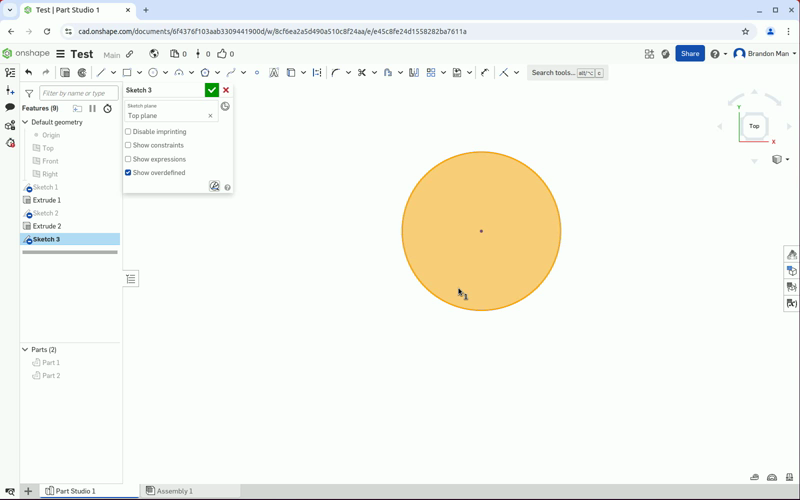
scroll(-6)
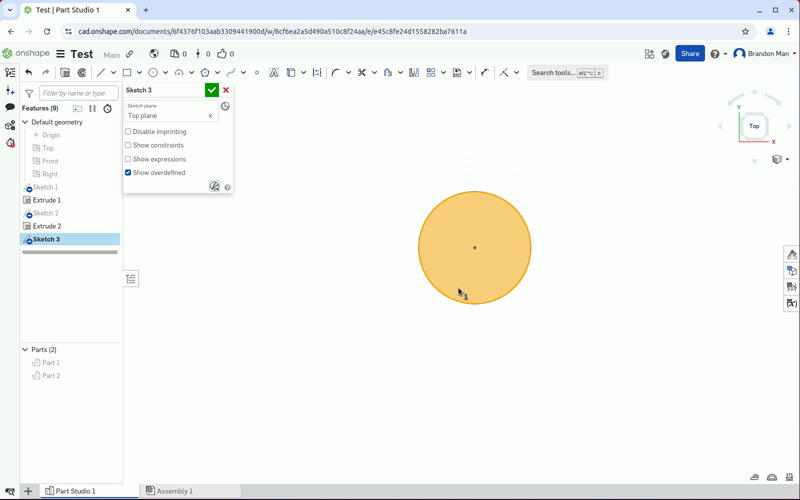
scroll(-6)
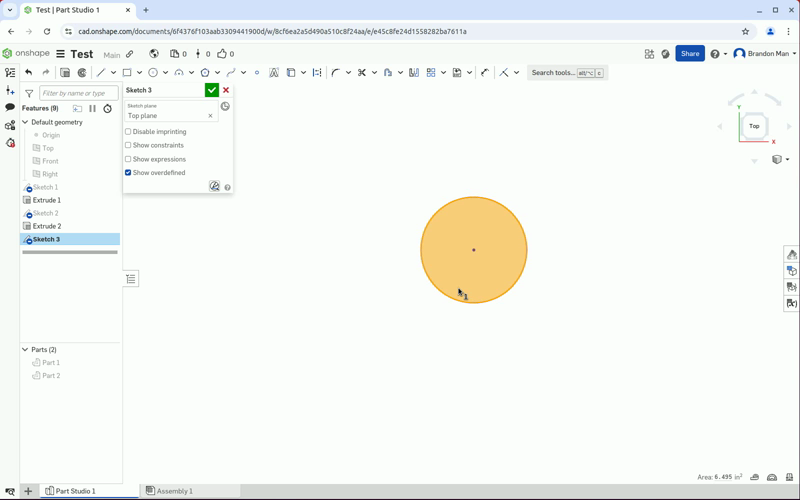
scroll(-6)
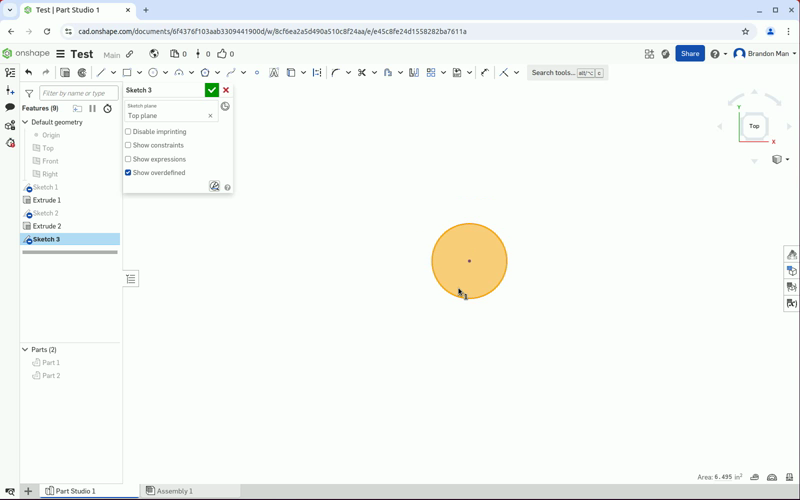
scroll(-6)
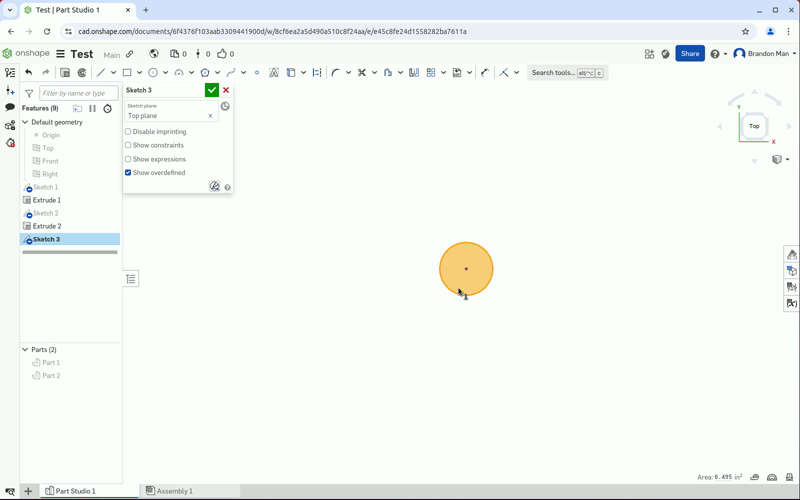
scroll(-6)
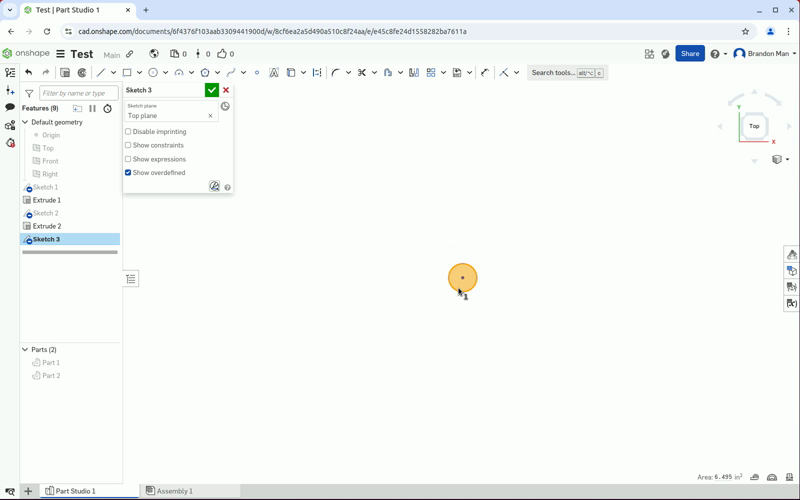
scroll(-6)
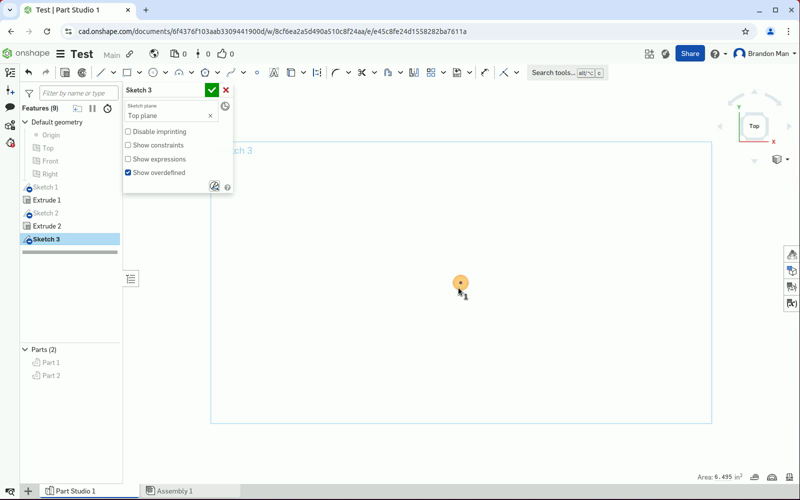
mouse_move(73, 352)
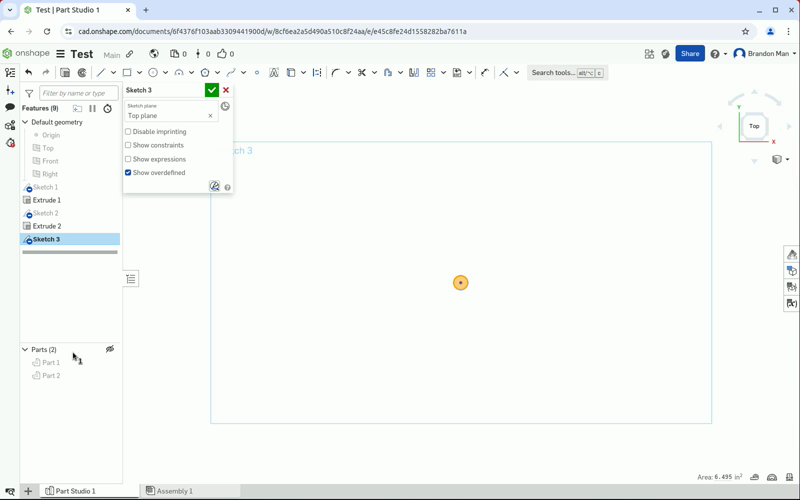
key(shift+y)
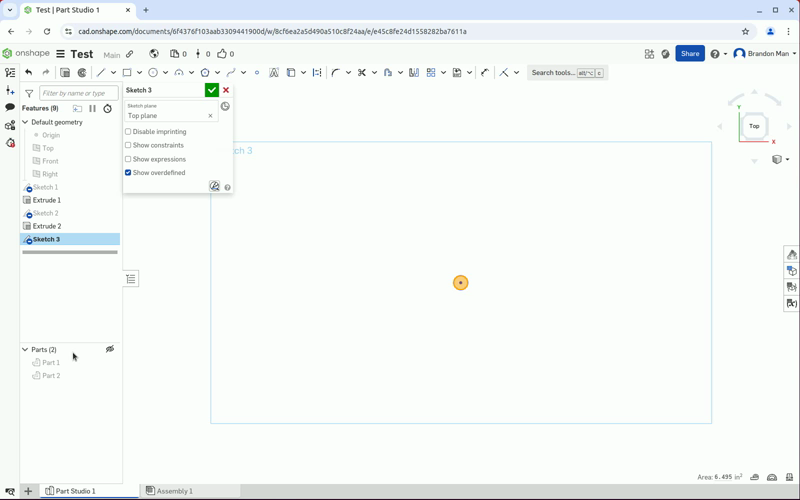
key(shift+e)
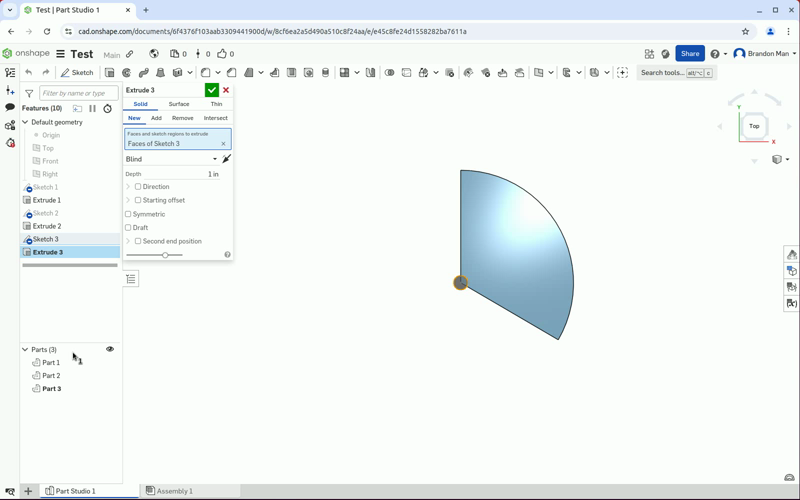
mouse_move(143, 106)
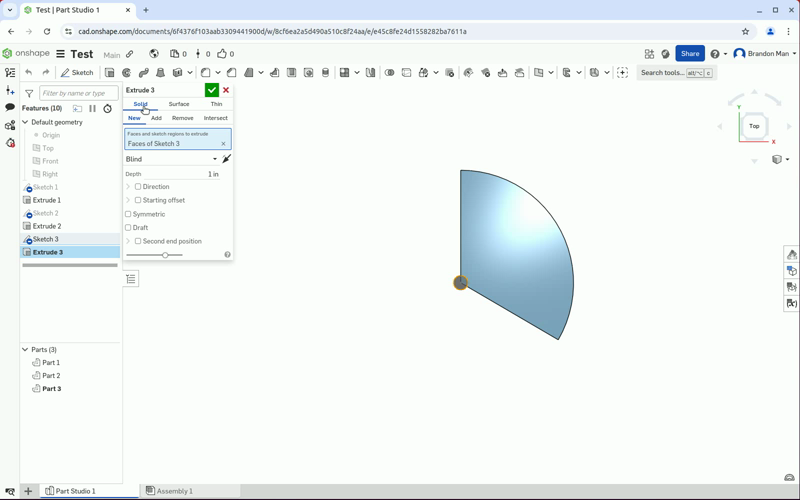
click(143, 106)
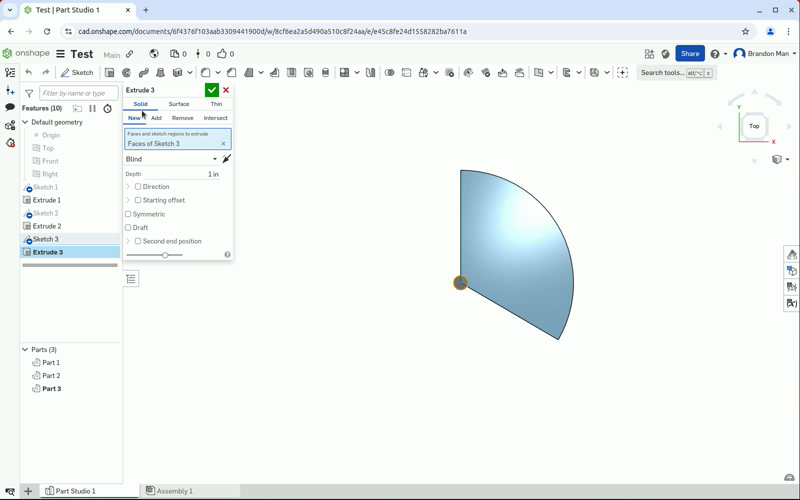
mouse_move(137, 120)
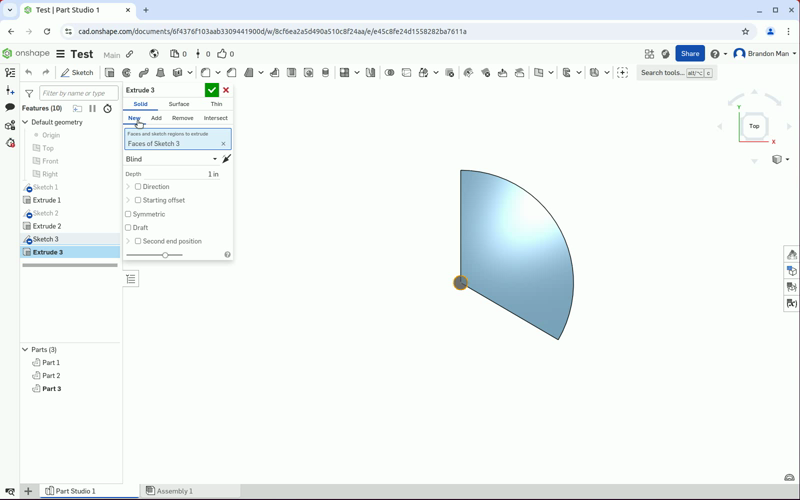
click(137, 120)
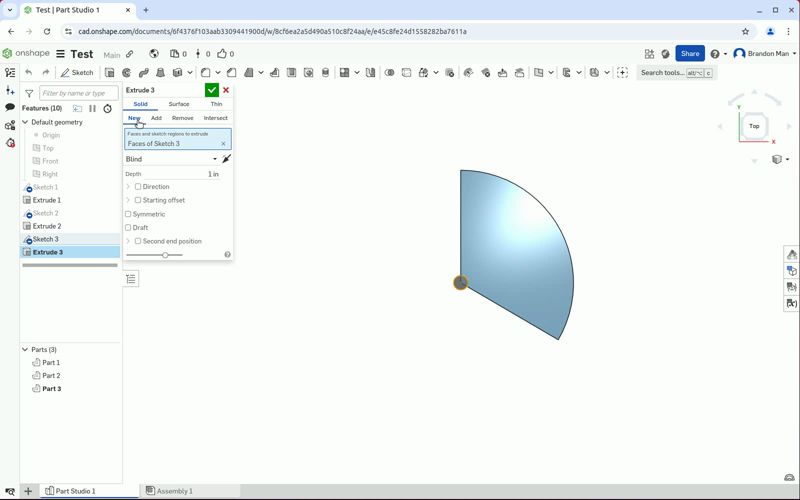
key(tab, 4)
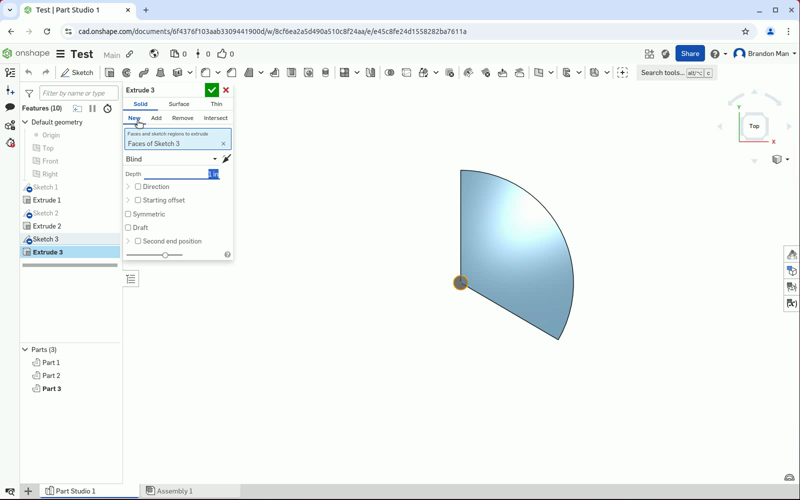
text(-11.073)
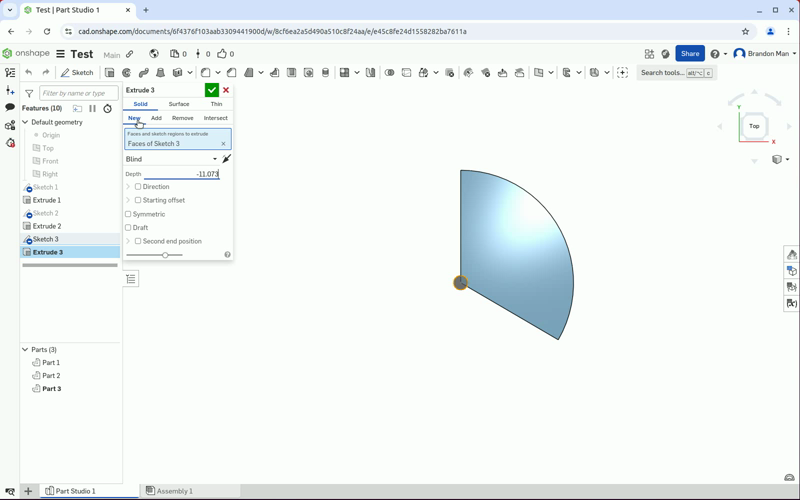
key(enter)
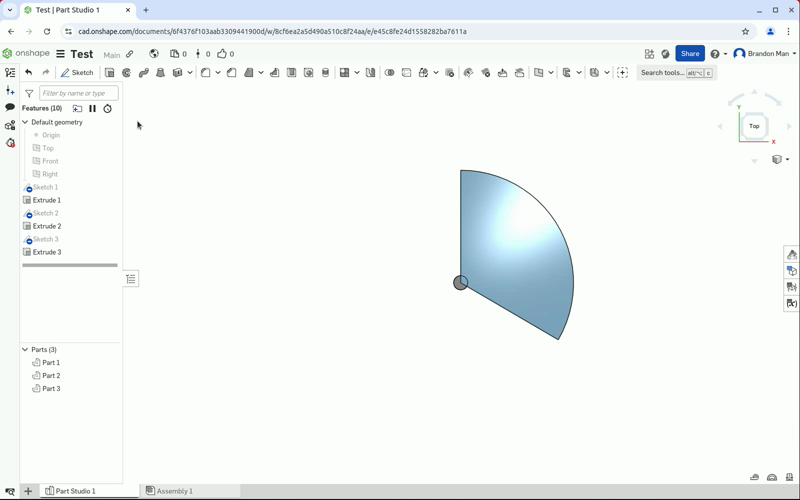
key(shift+h)
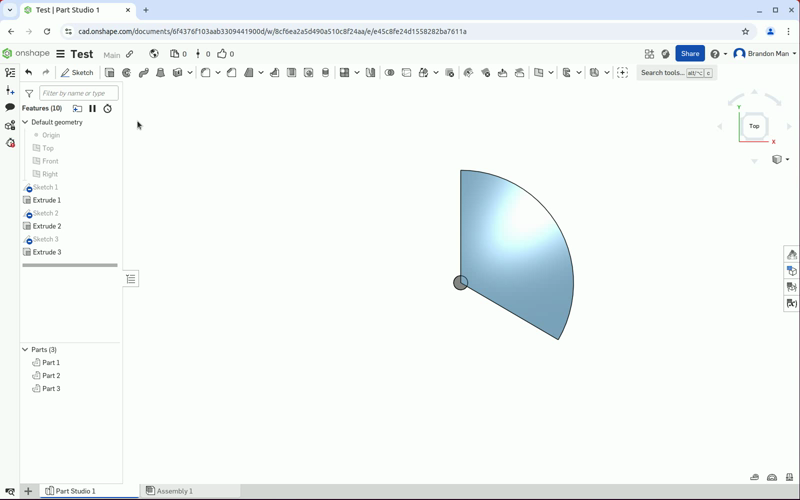
key(shift+h)
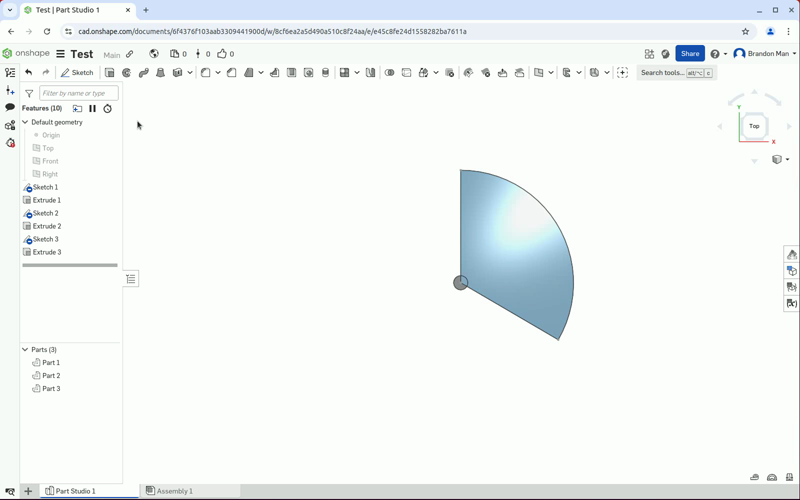
key(shift+7)
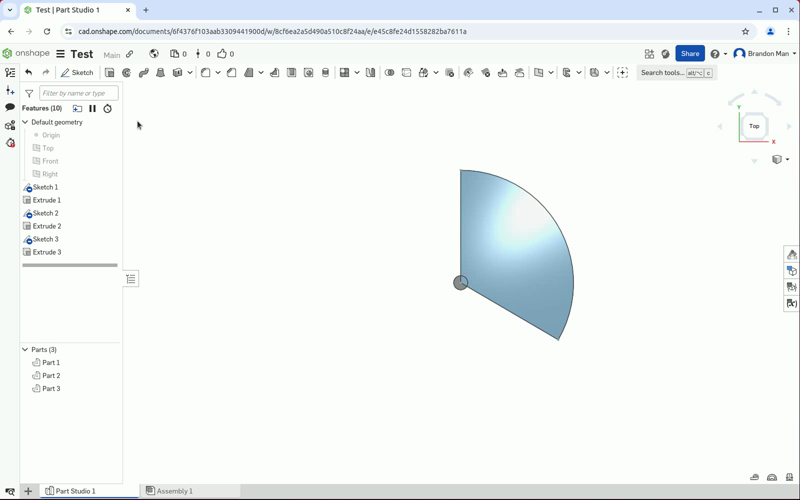
key(up, 3)
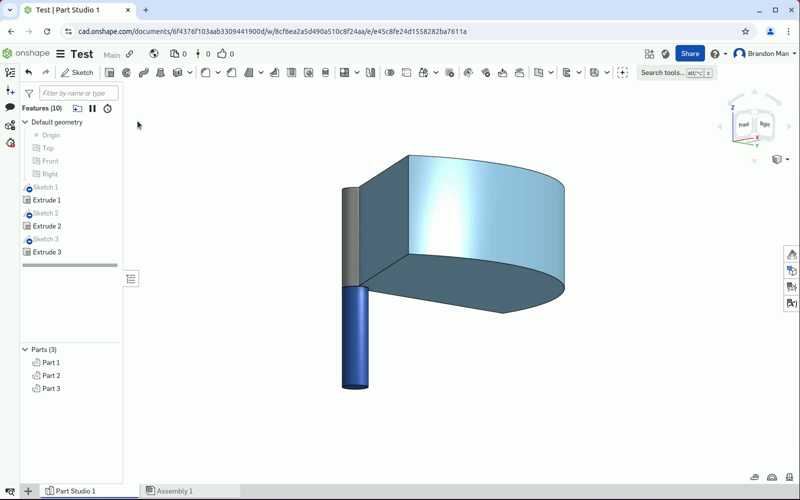
key(left, 3)
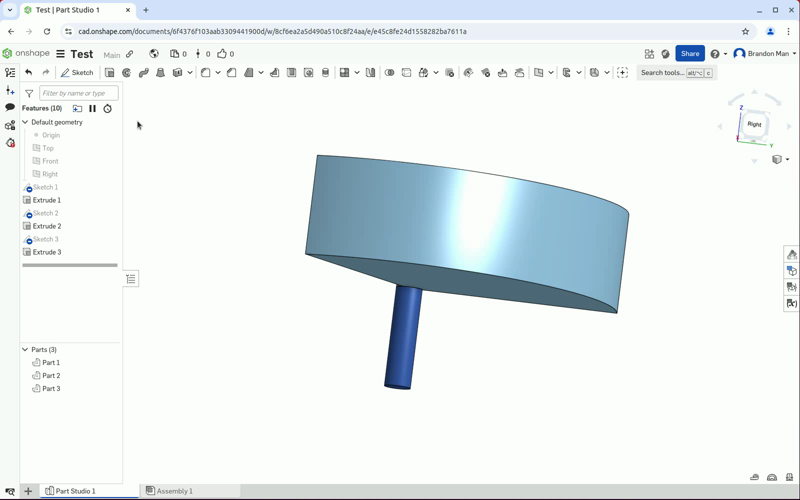
key(right, 3)
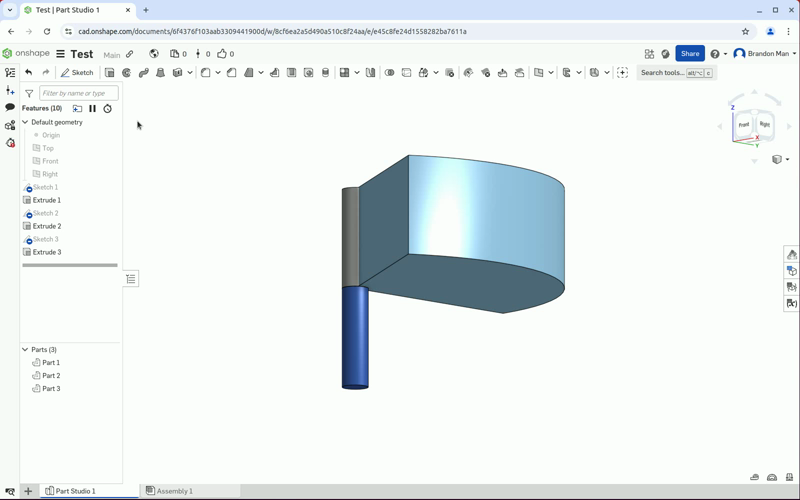
key(down, 3)
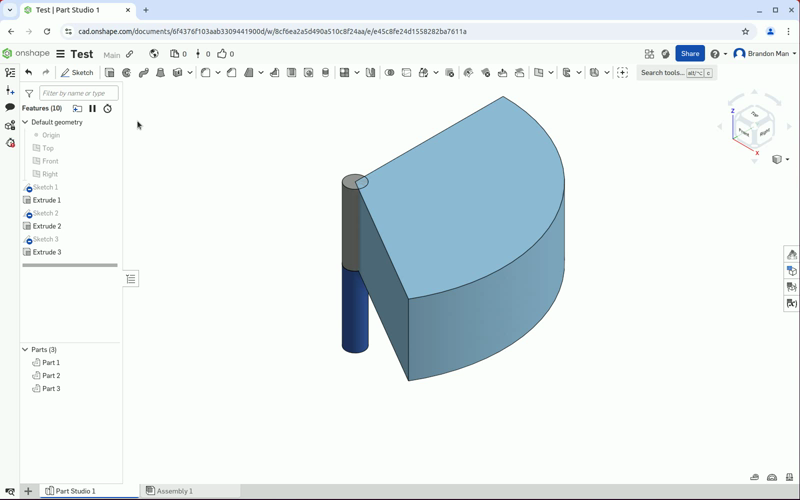
mouse_move(73, 189)
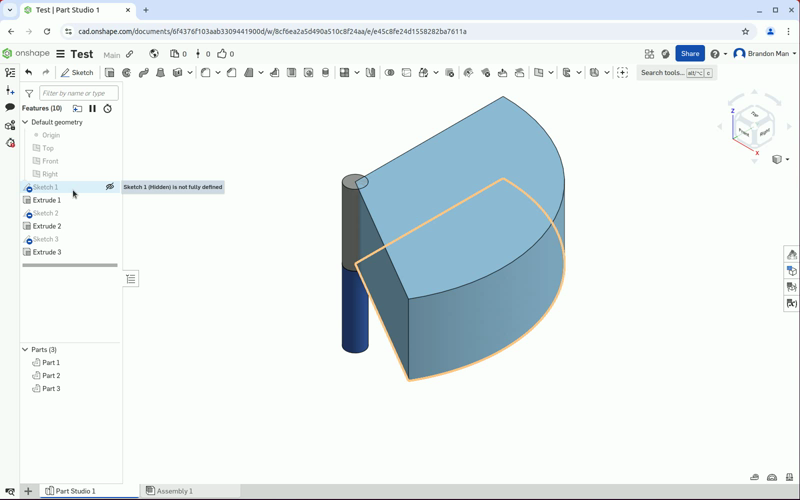
click(73, 189)